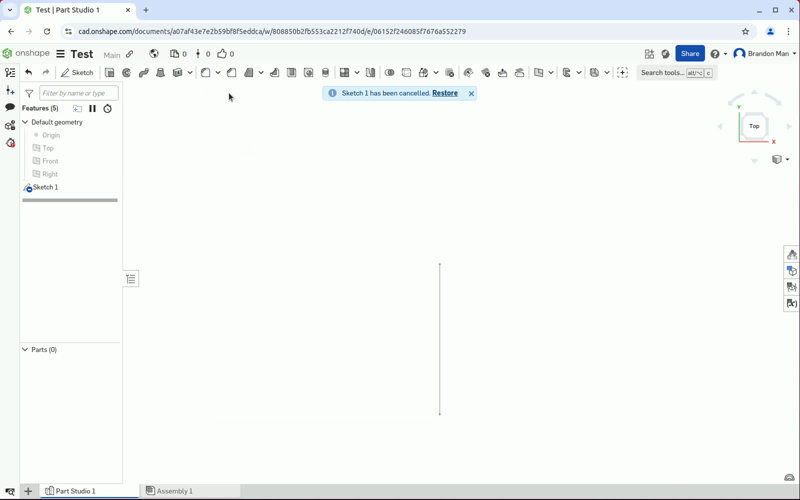
key(shift+h)
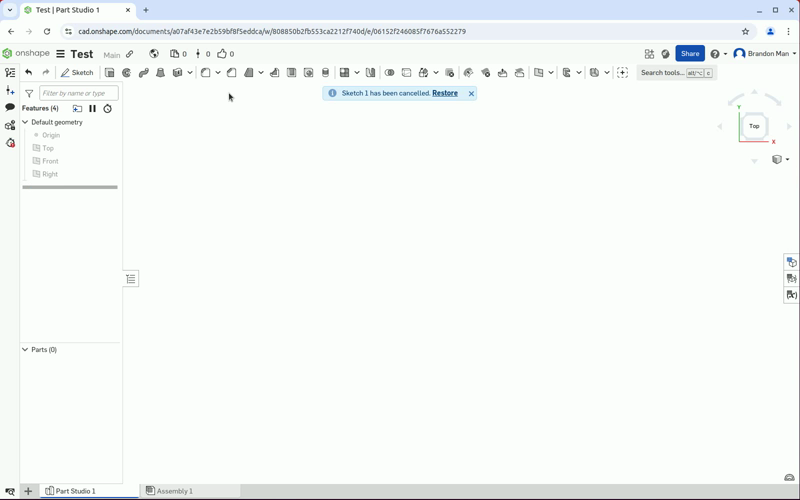
mouse_move(73, 352)
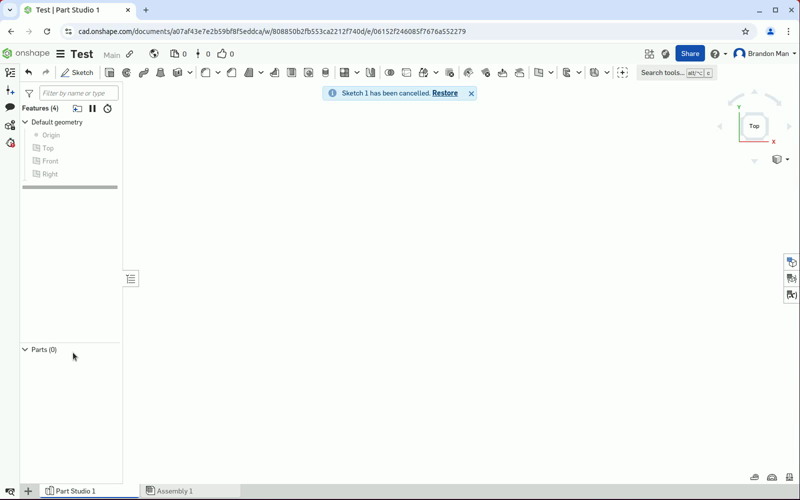
key(y)
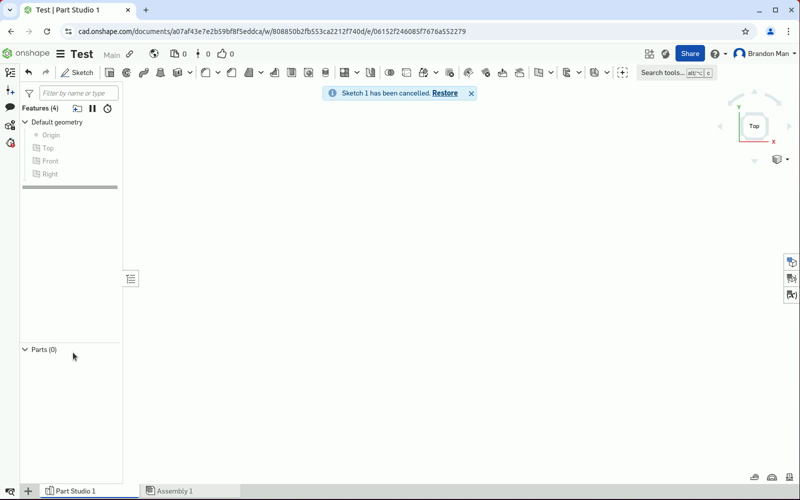
key(shift+p)
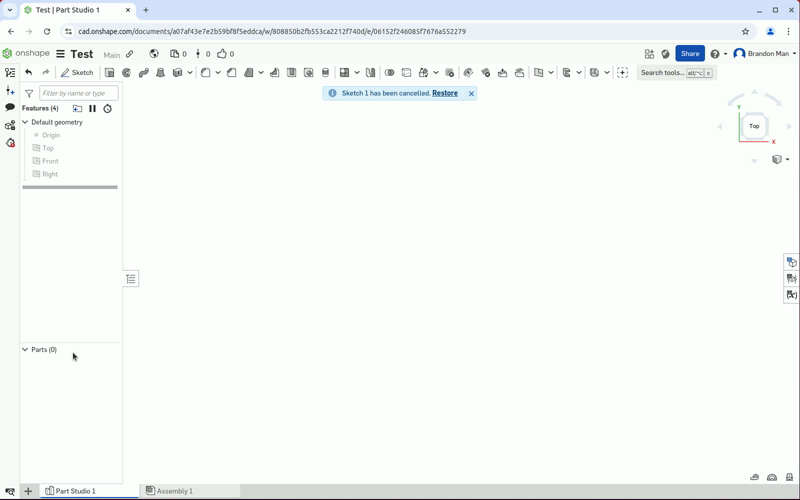
key(space)
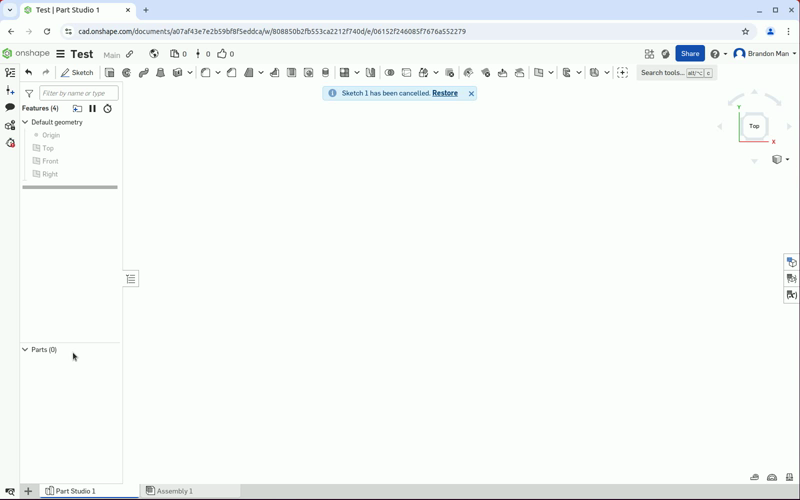
key_down(shift)
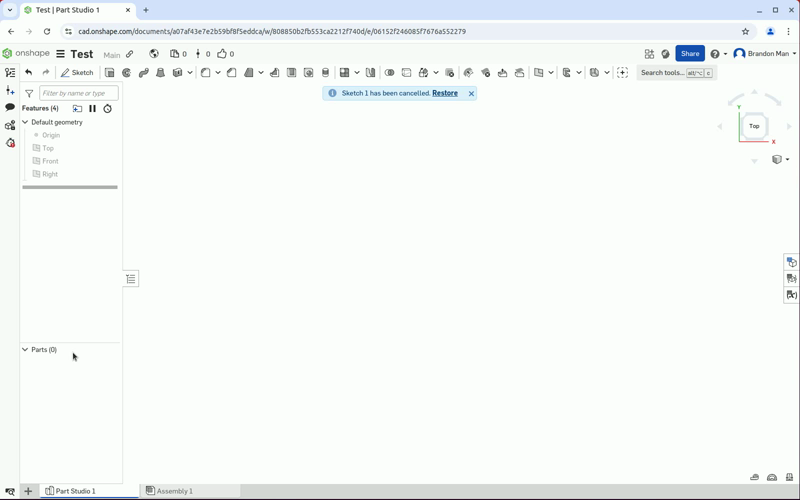
key(up)
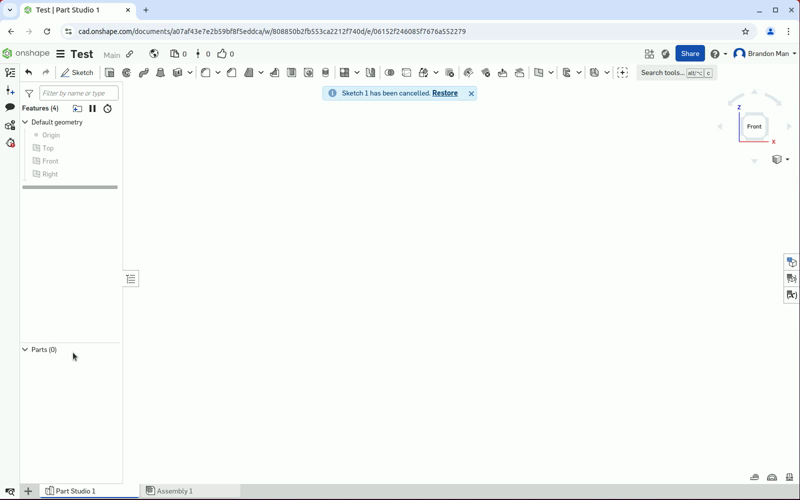
key_up(shift)
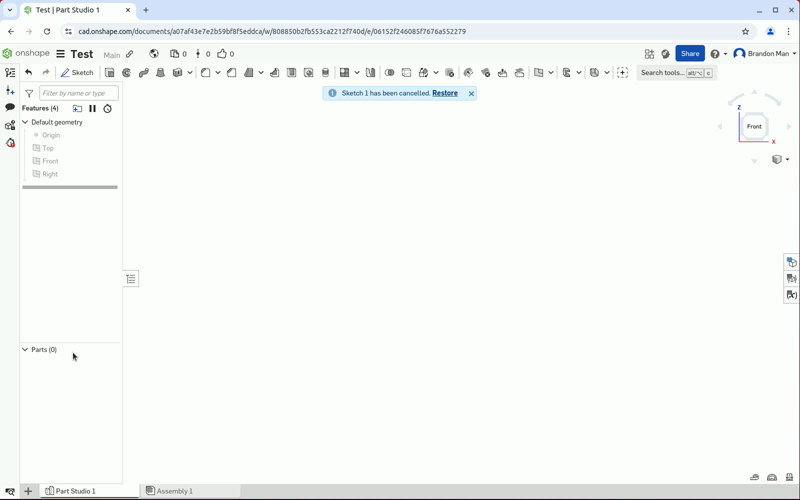
key(space)
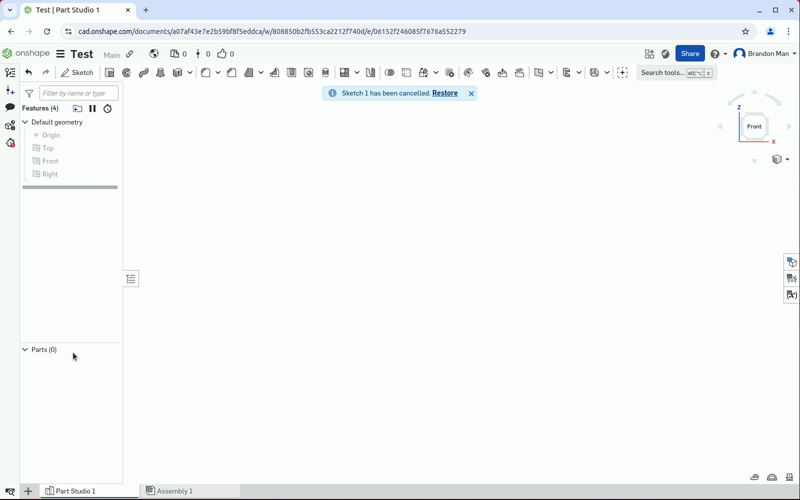
key_down(shift)
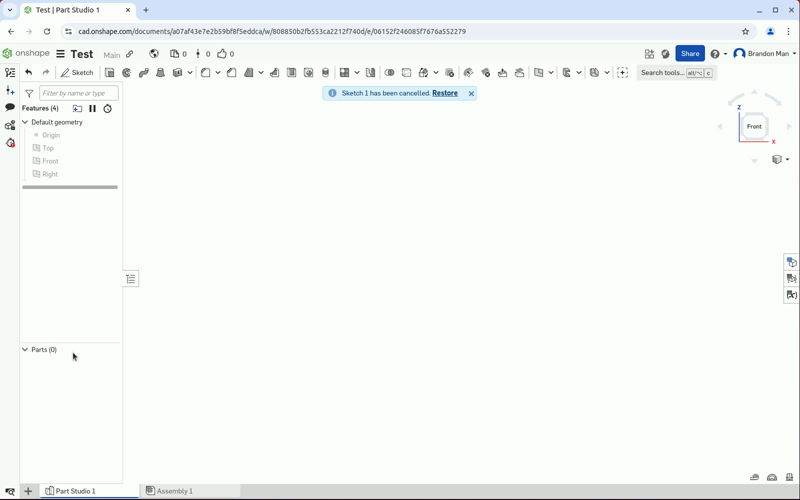
key(left)
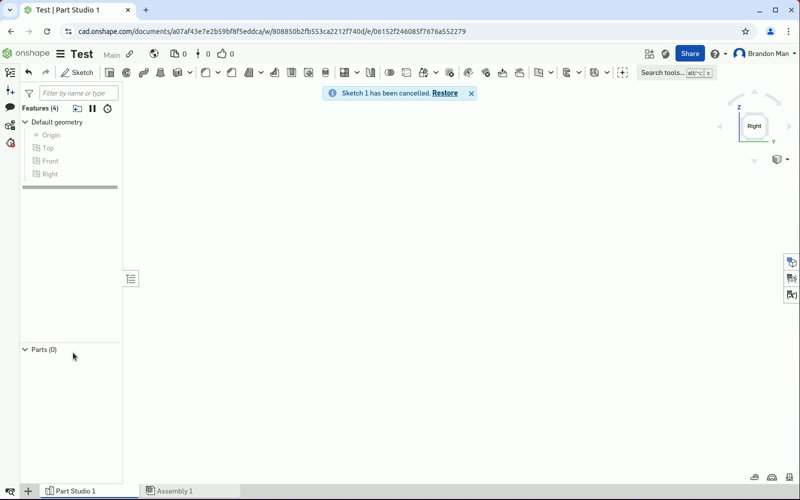
key_up(shift)
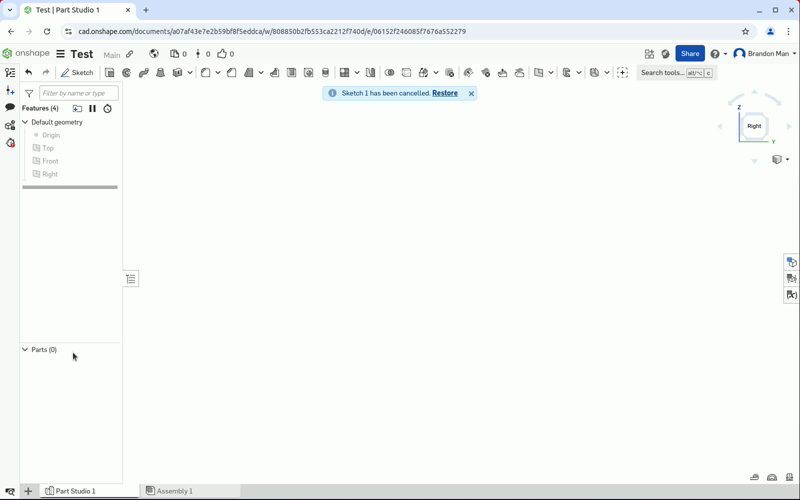
mouse_move(73, 352)
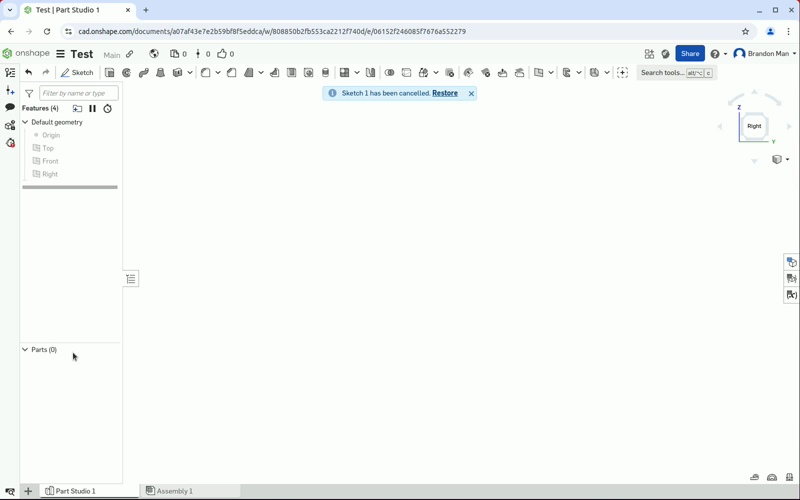
key(shift+y)
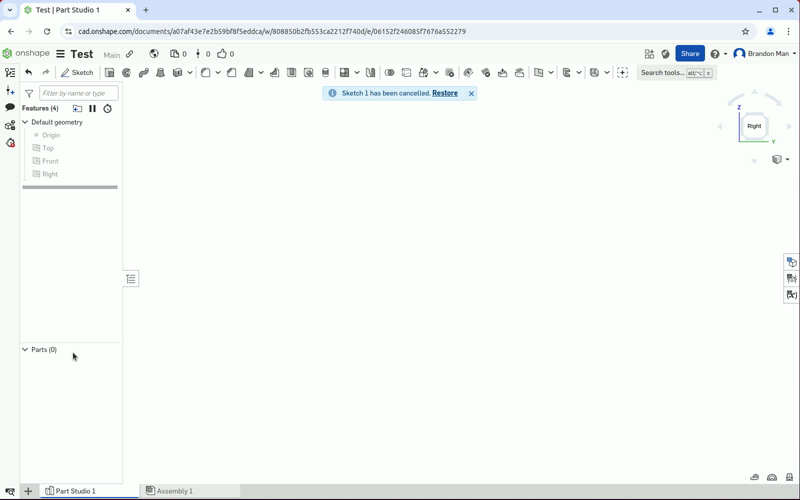
key(shift+s)
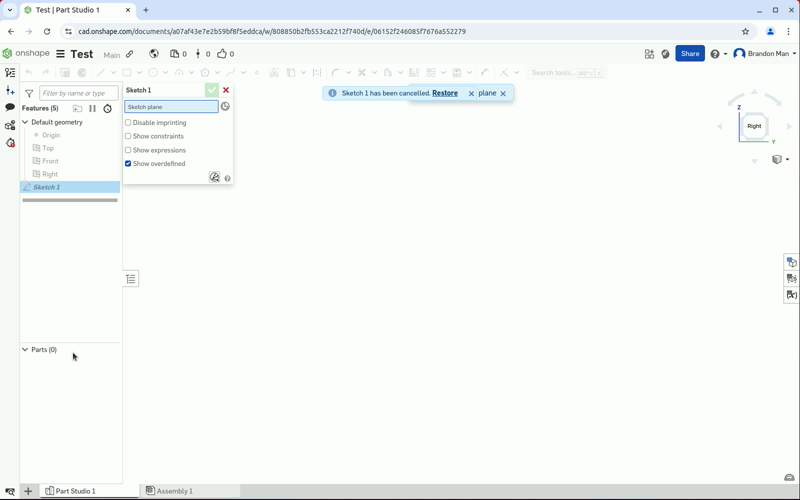
mouse_move(73, 176)
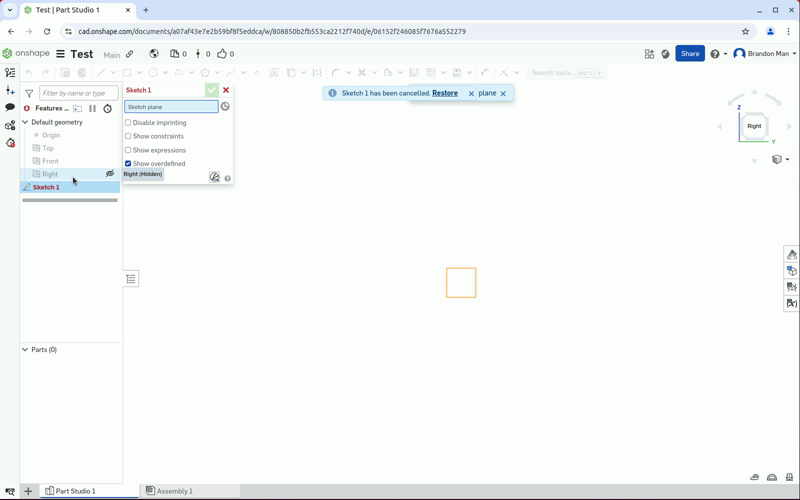
click(73, 176)
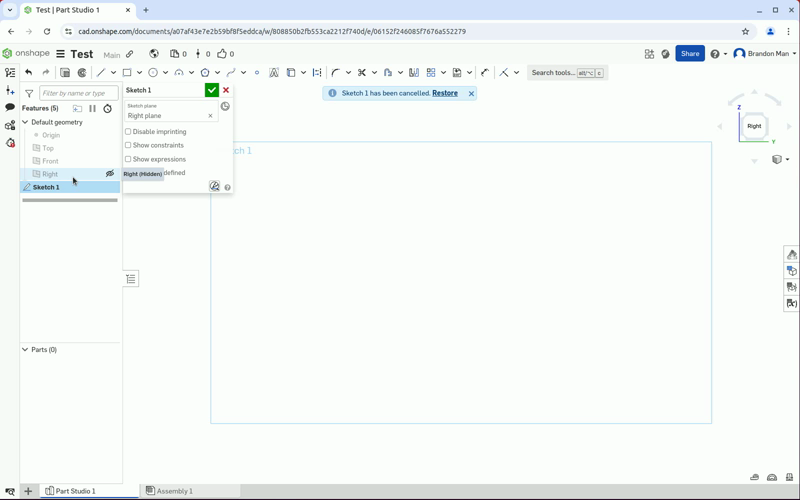
mouse_move(73, 352)
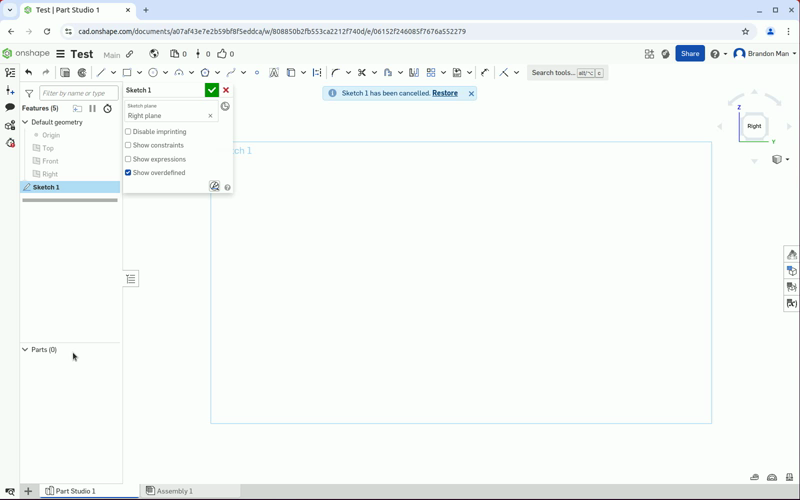
key(y)
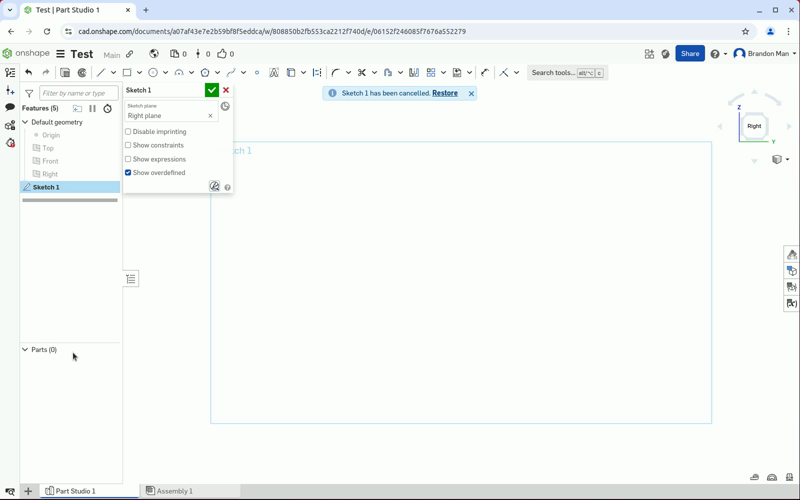
key(l)
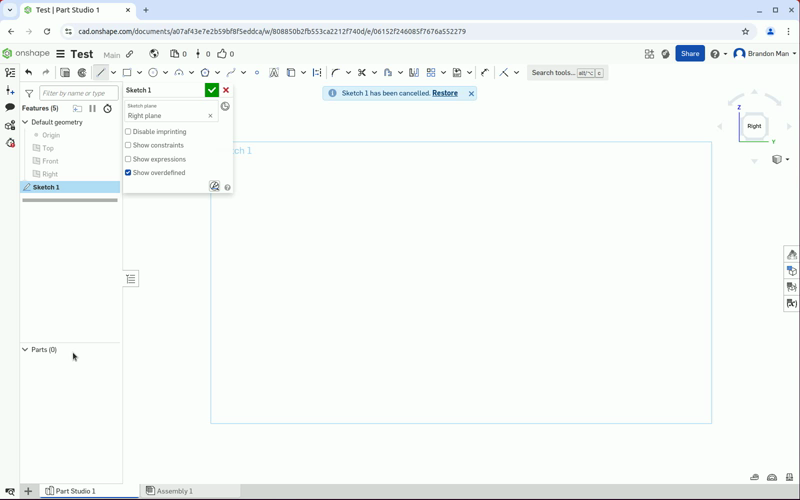
key_down(shift)
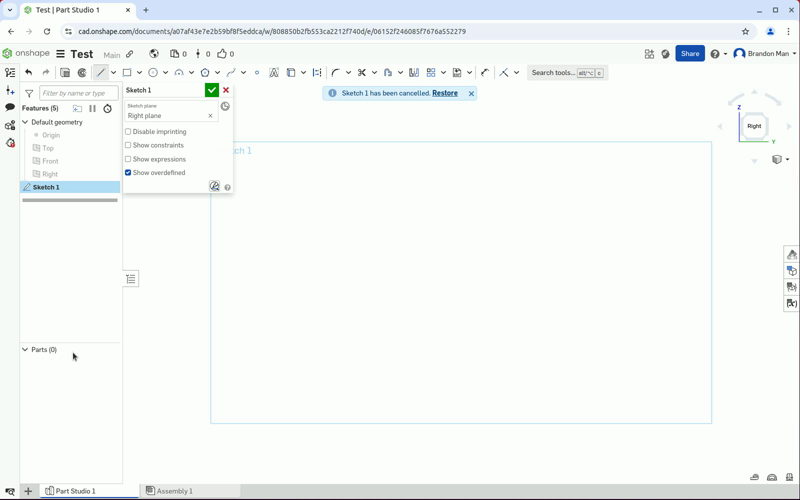
mouse_move(533, 345)
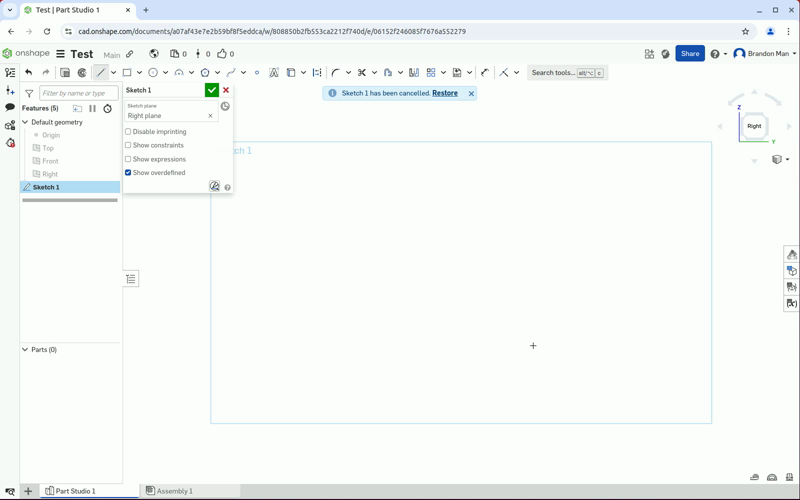
click(533, 345)
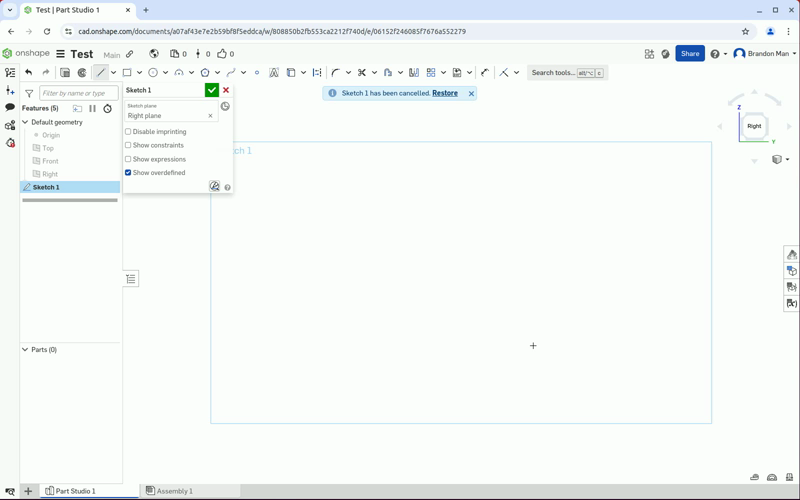
key_up(shift)
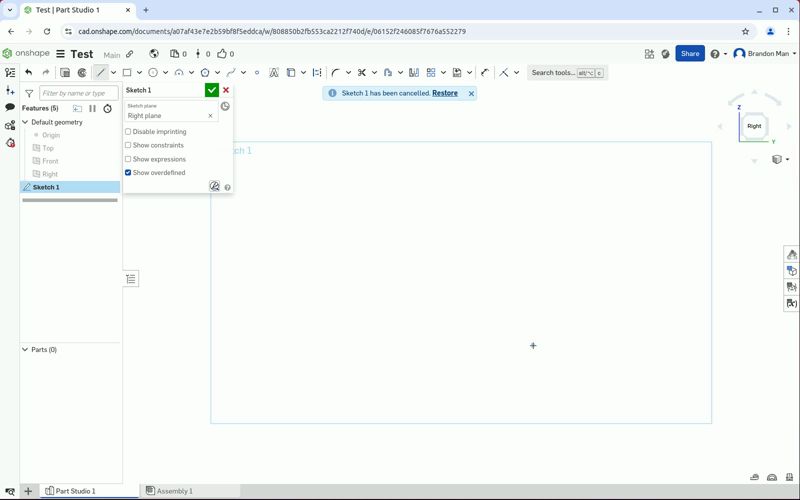
key_down(shift)
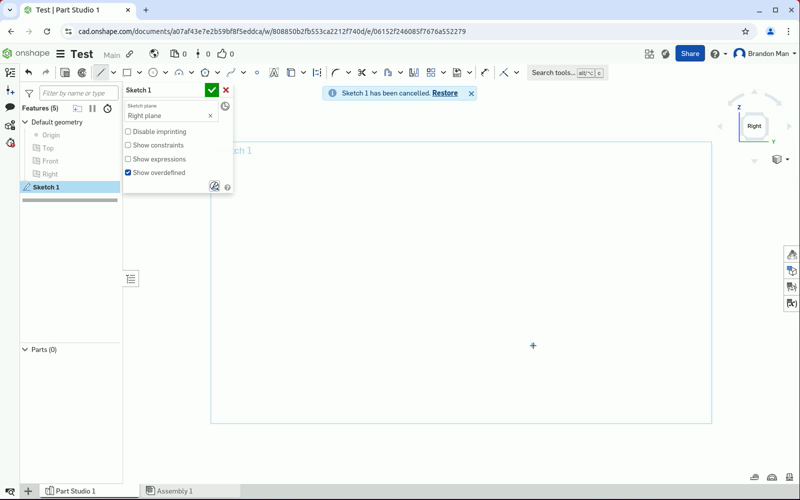
mouse_move(563, 345)
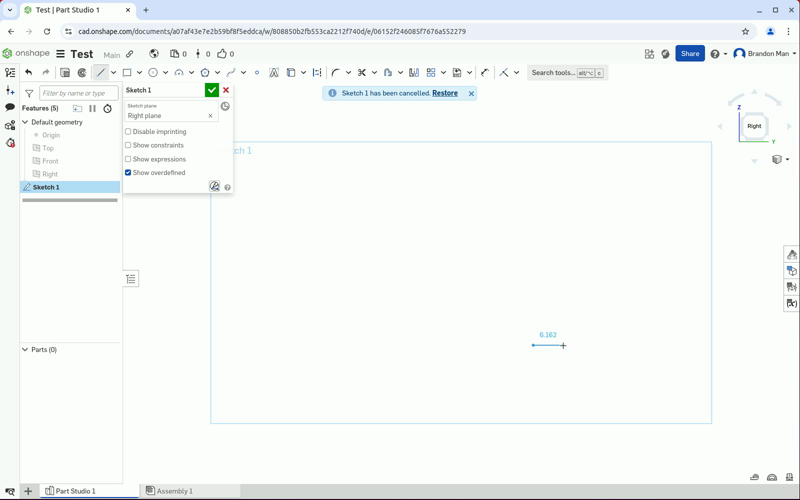
mouse_move(573, 345)
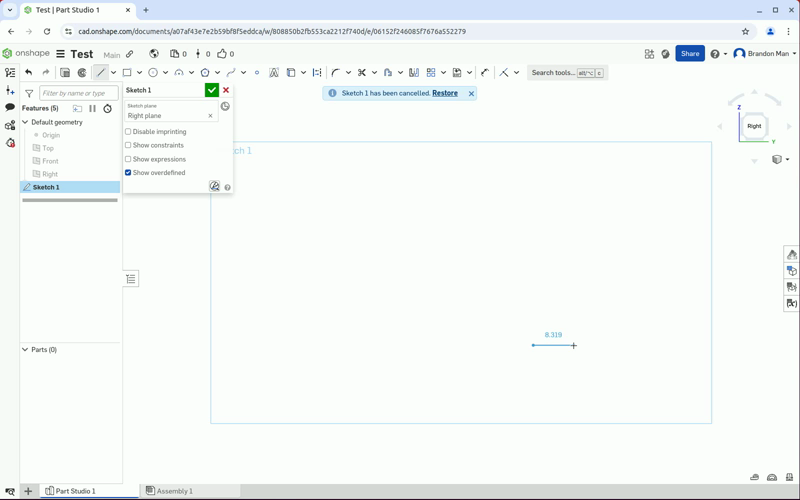
click(573, 345)
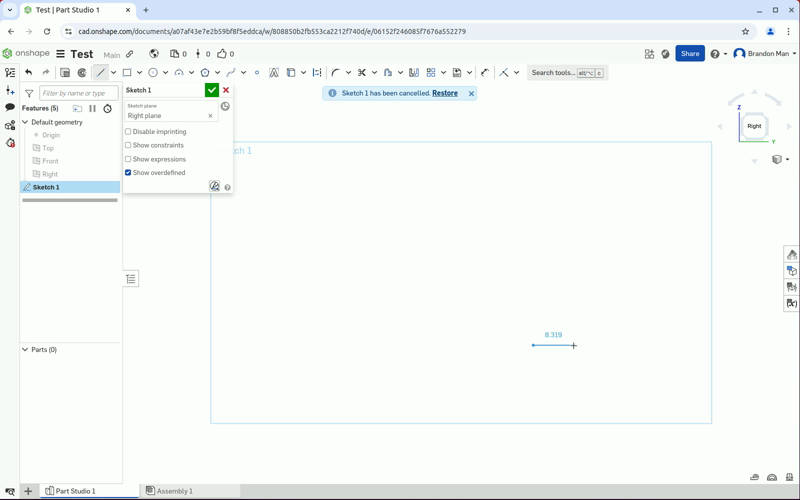
key_up(shift)
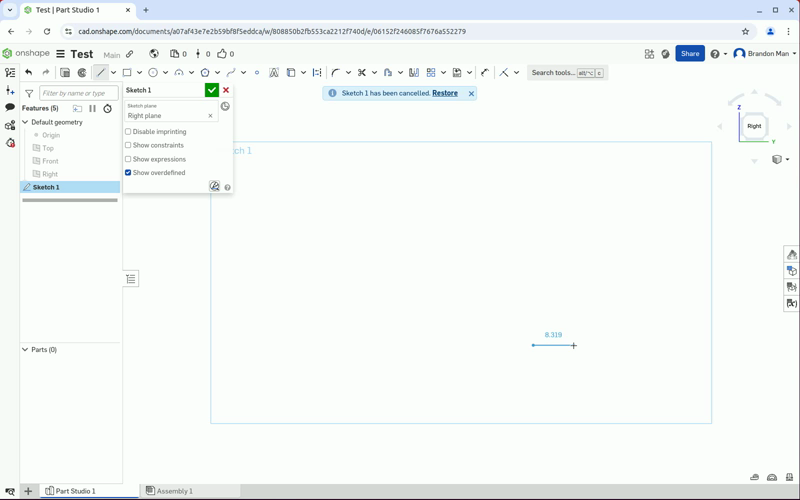
key_down(shift)
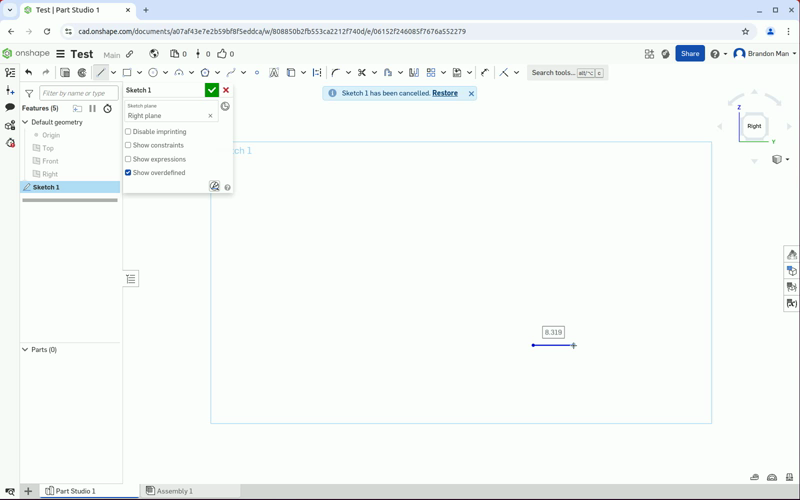
mouse_move(589, 345)
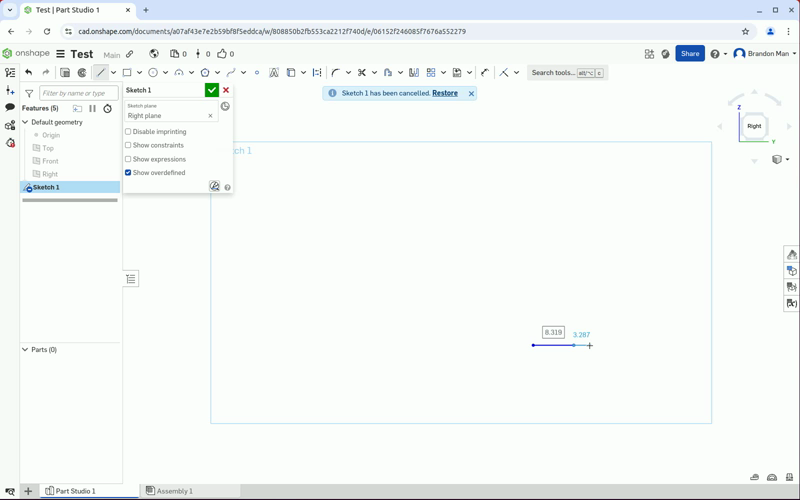
mouse_move(573, 304)
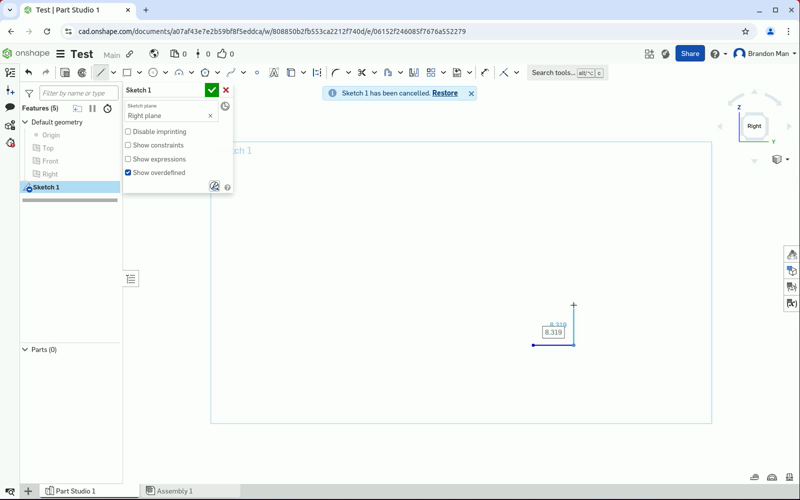
click(573, 304)
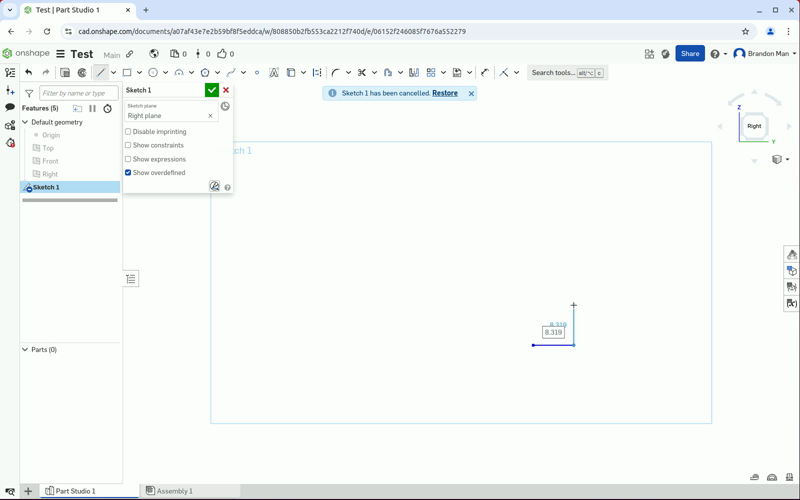
key_up(shift)
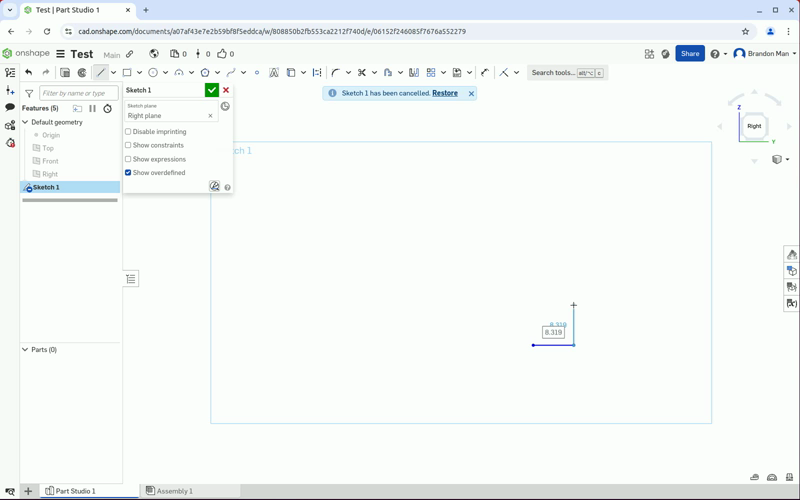
key_down(shift)
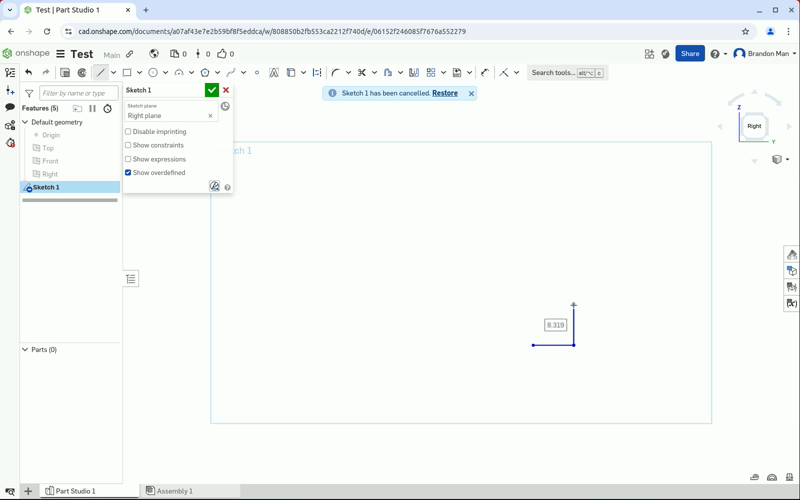
mouse_move(589, 304)
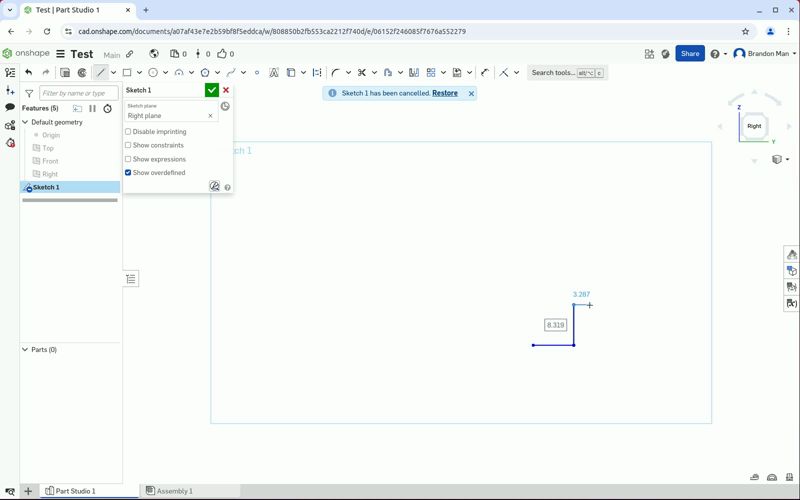
mouse_move(533, 304)
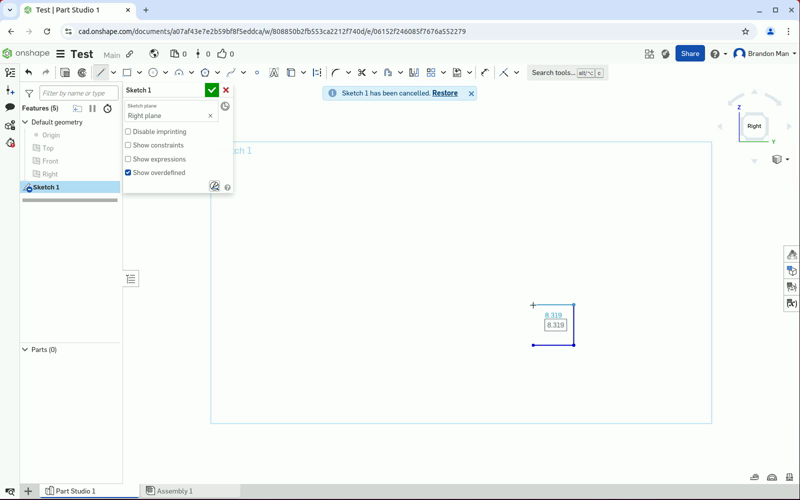
click(533, 304)
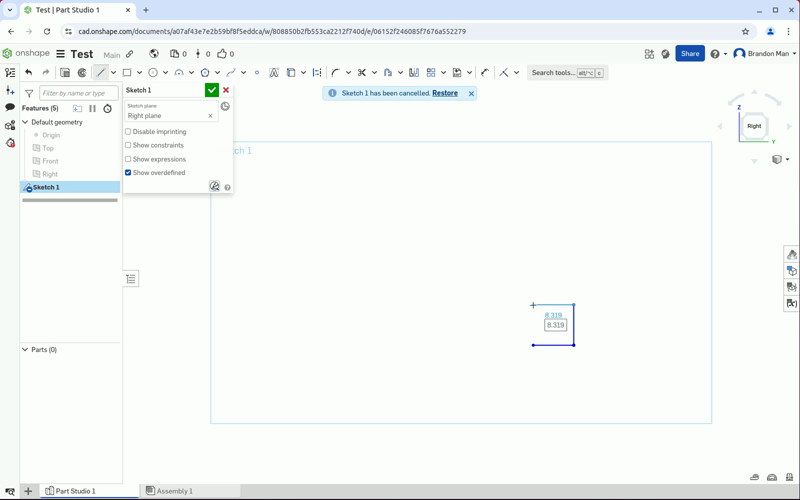
key_up(shift)
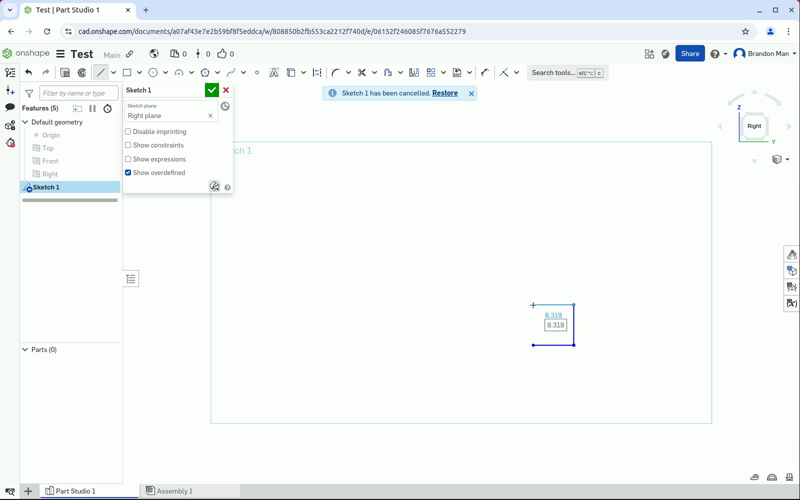
mouse_move(563, 304)
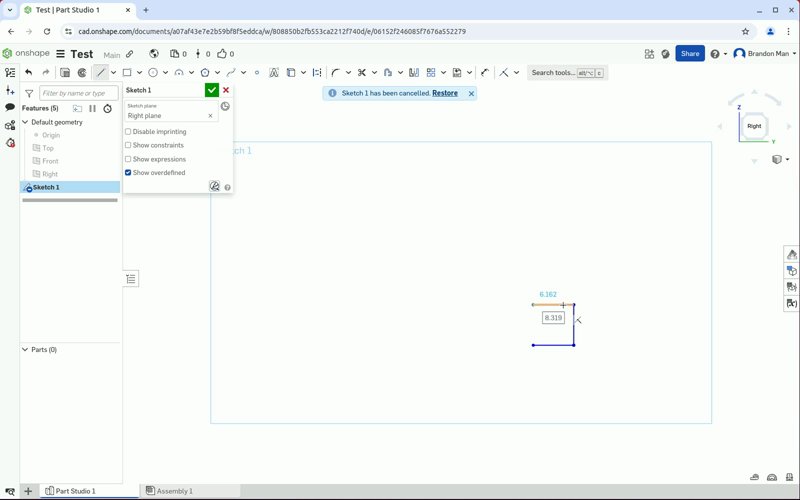
key_down(shift)
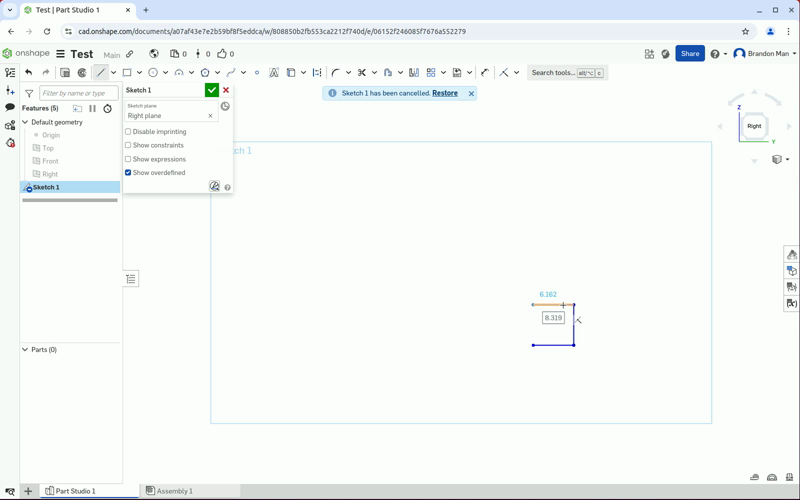
mouse_move(533, 345)
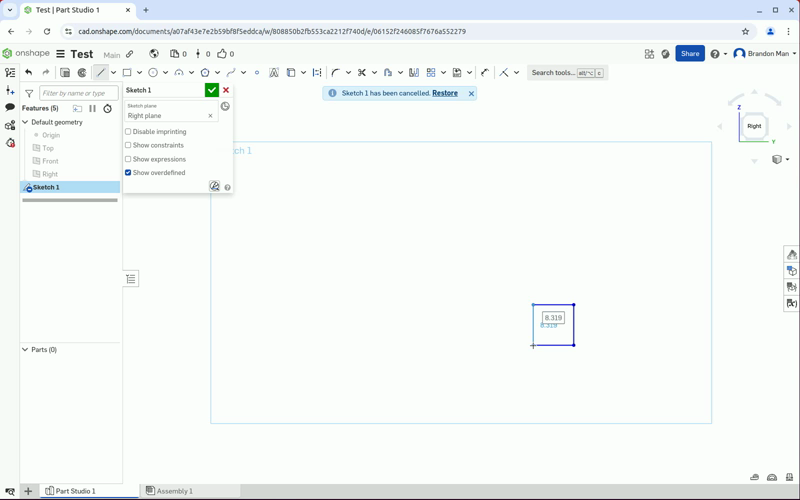
key_up(shift)
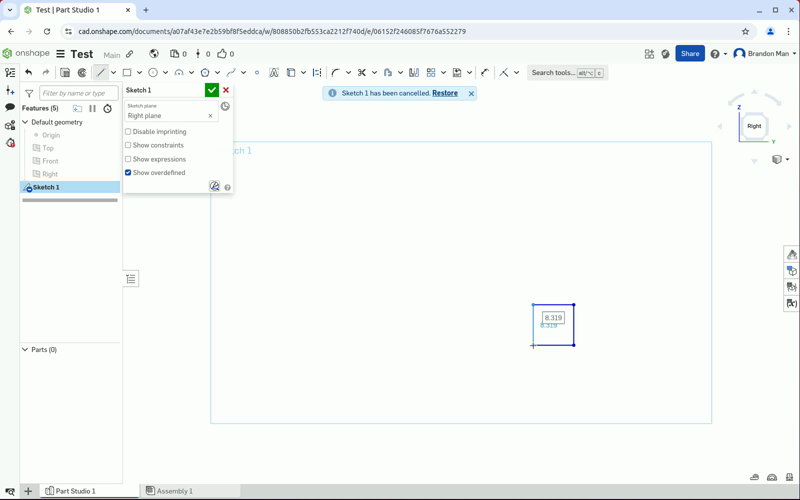
click(533, 345)
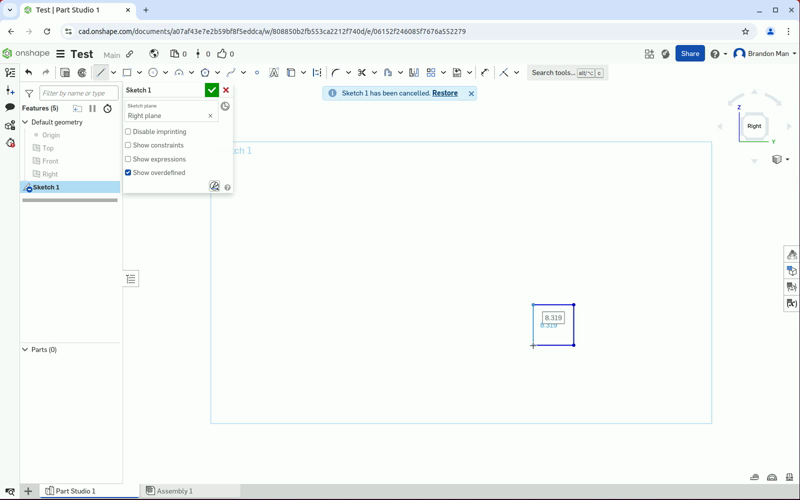
key(esc)
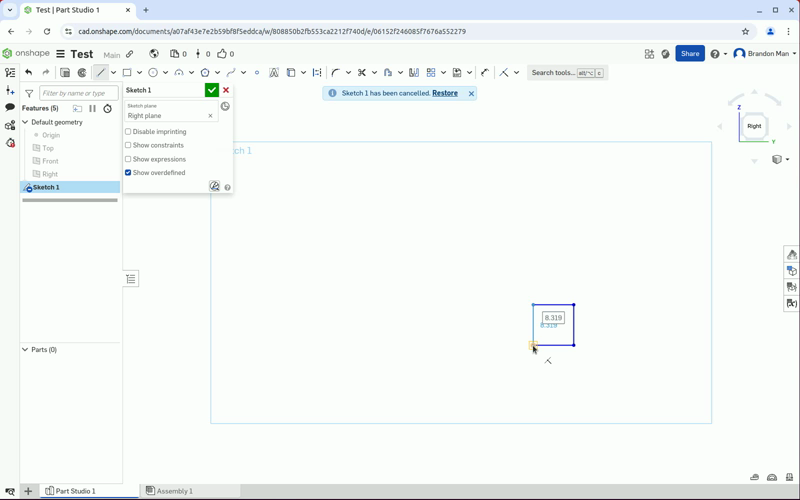
mouse_move(556, 331)
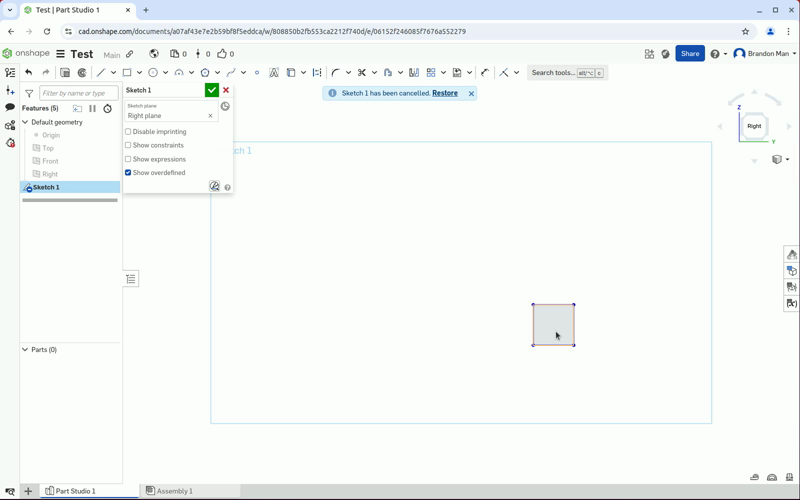
scroll(6)
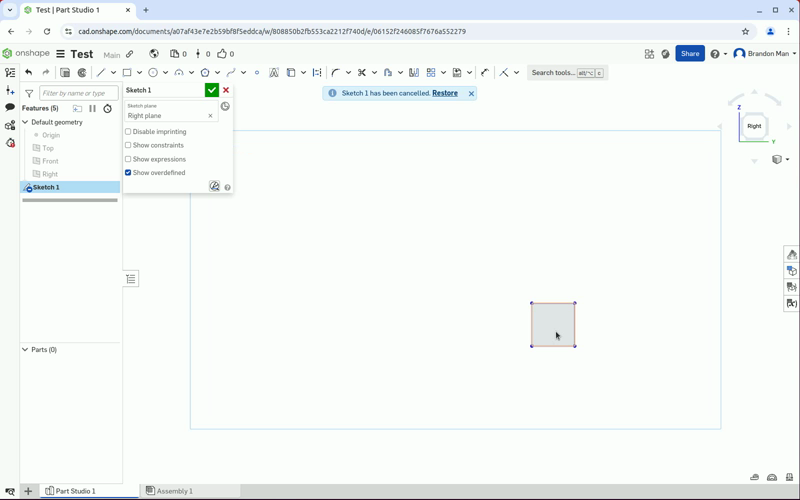
scroll(6)
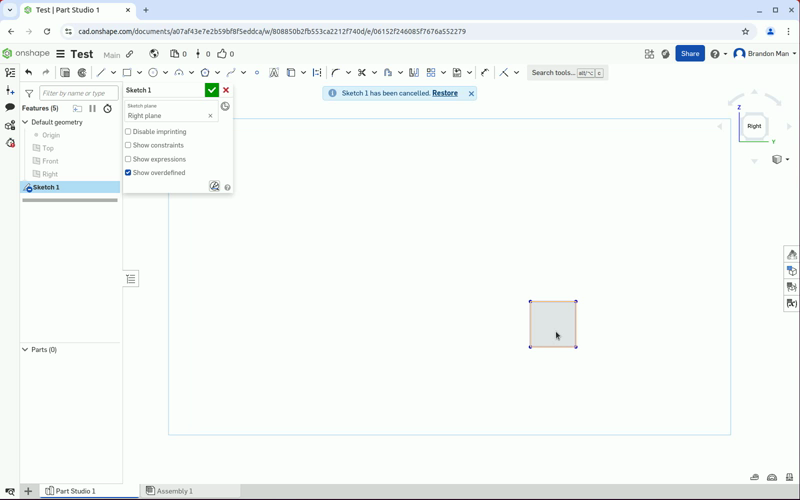
scroll(6)
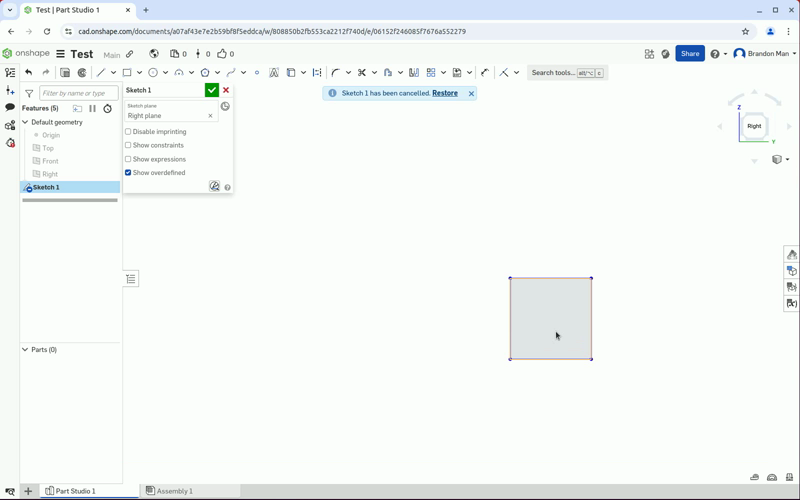
scroll(6)
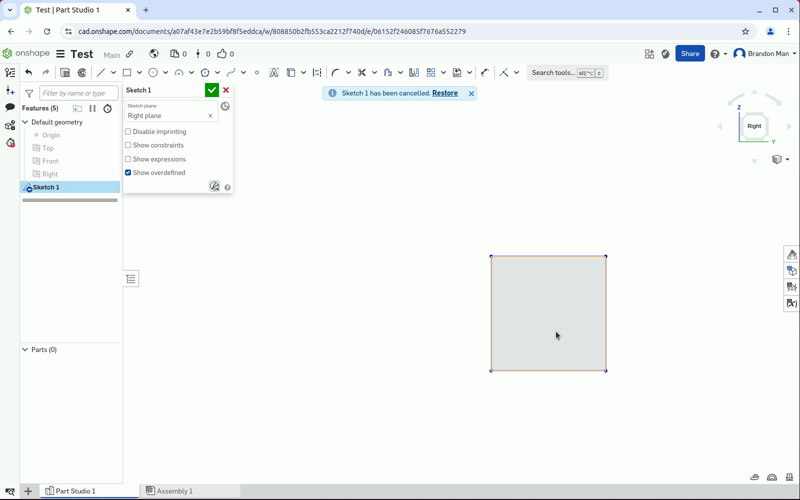
scroll(6)
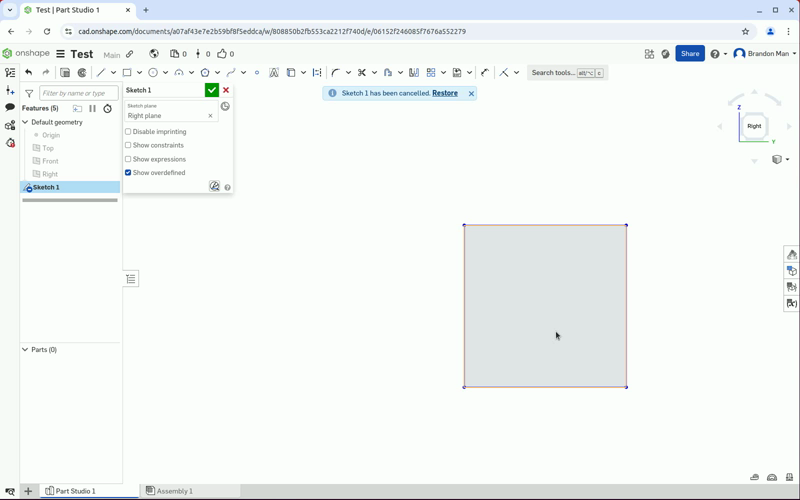
scroll(6)
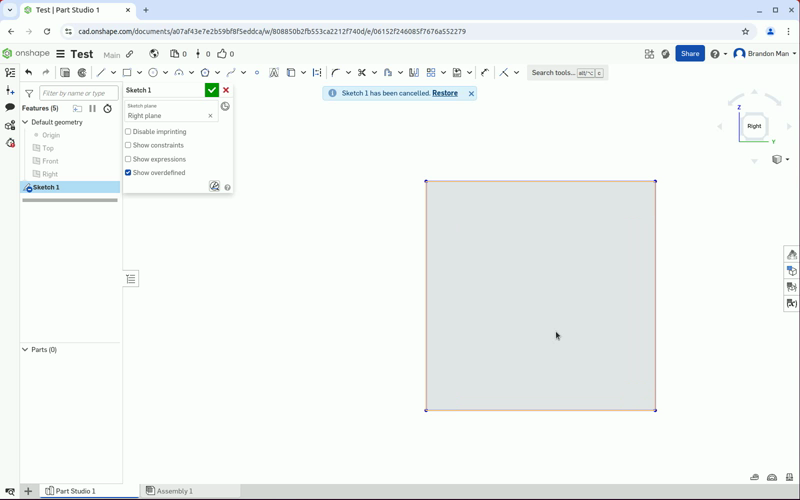
scroll(6)
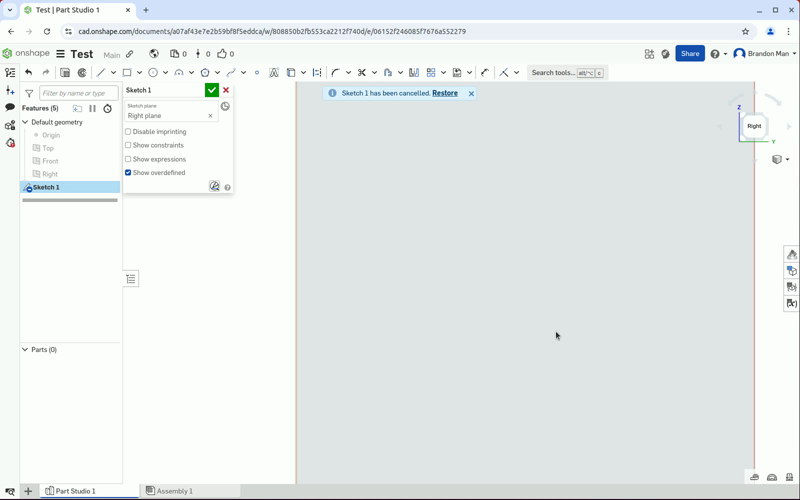
click(556, 331)
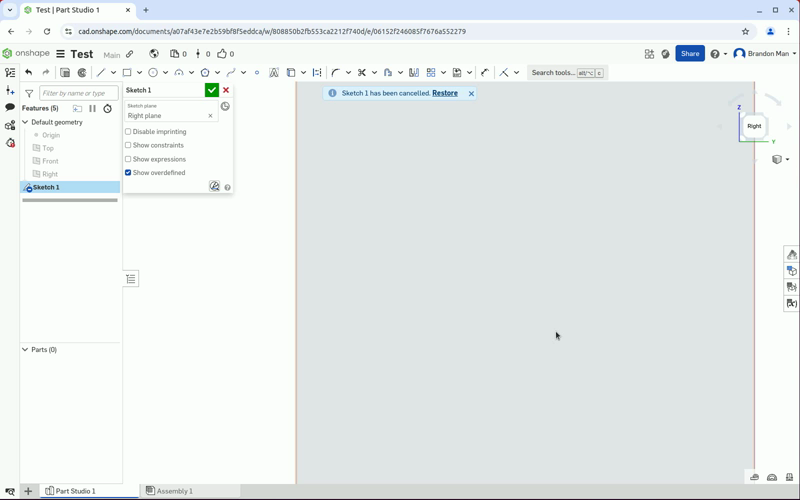
scroll(-6)
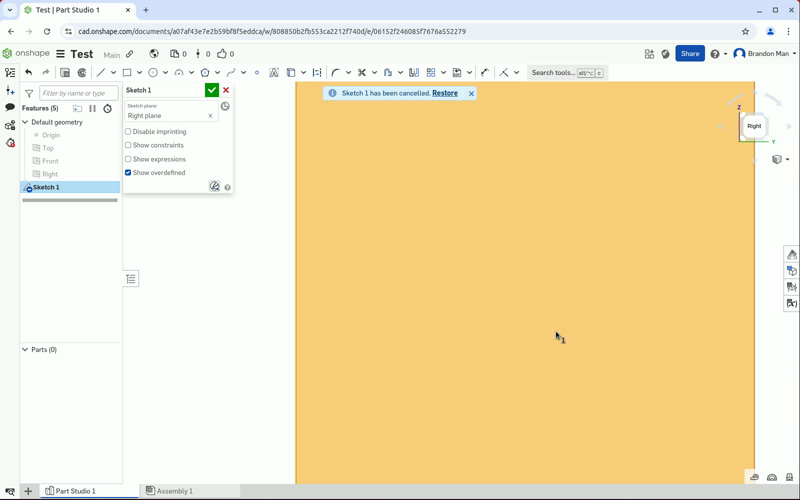
scroll(-6)
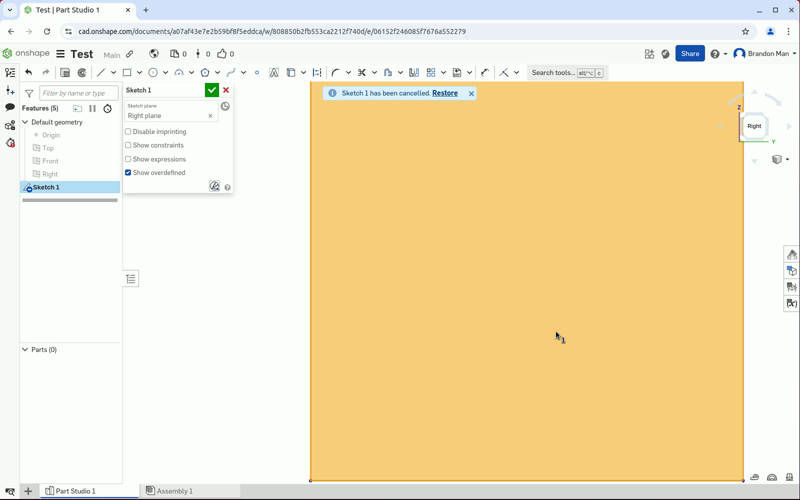
scroll(-6)
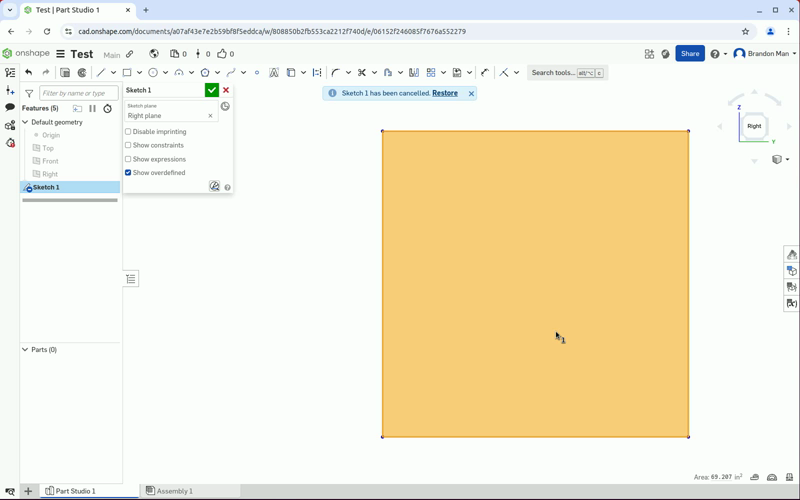
scroll(-6)
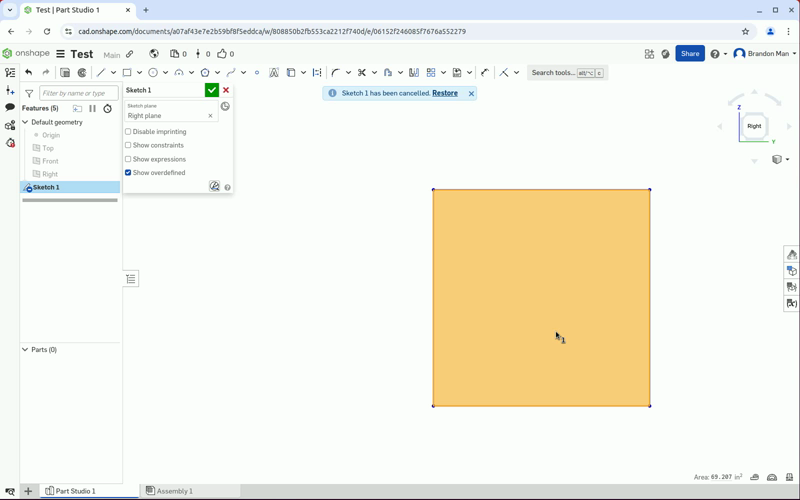
scroll(-6)
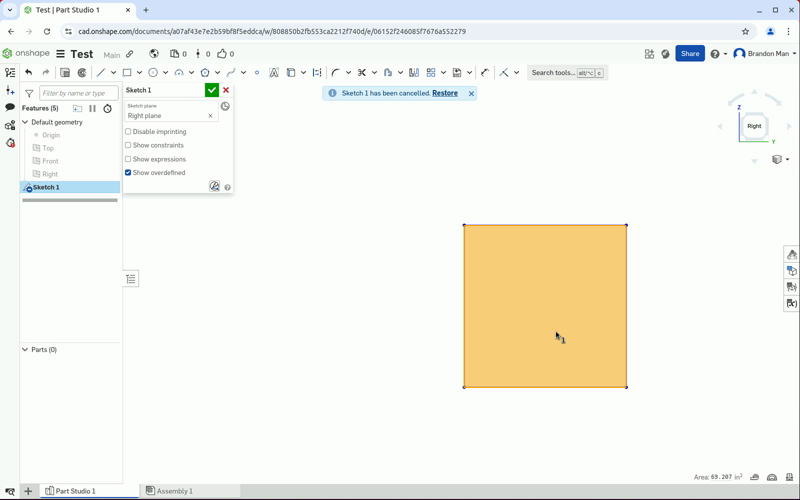
scroll(-6)
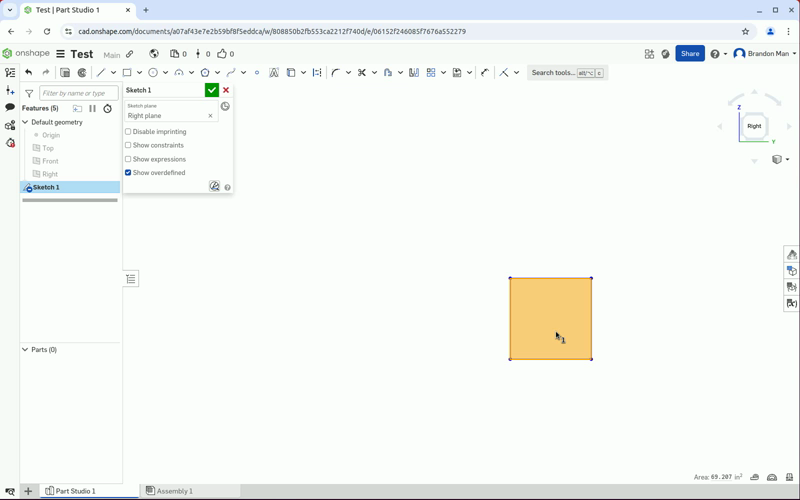
scroll(-6)
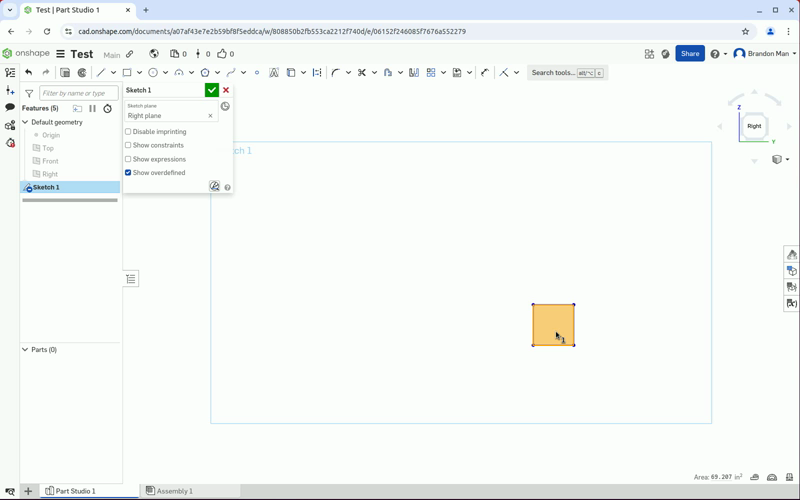
mouse_move(73, 352)
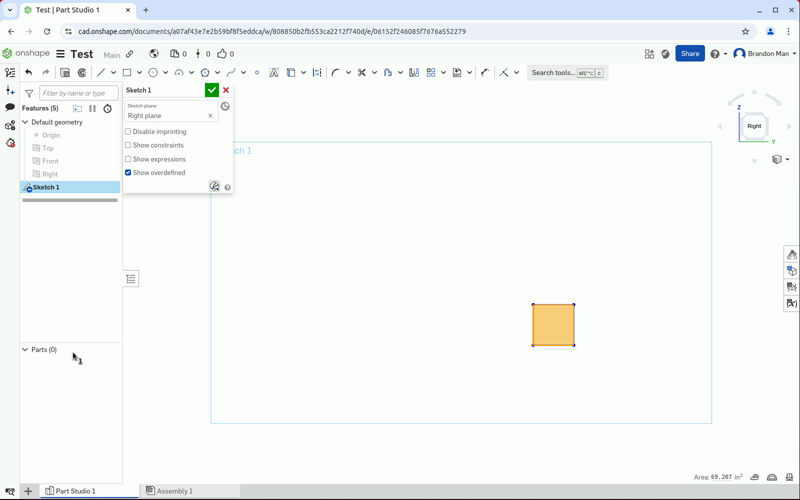
key(shift+y)
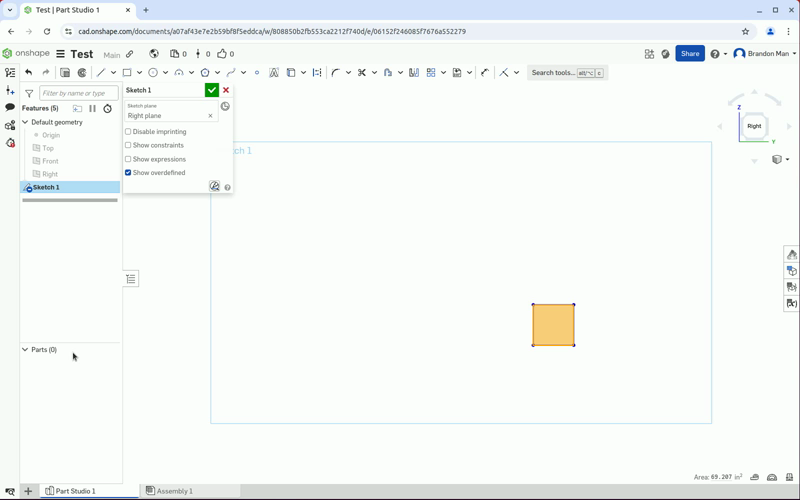
key(shift+e)
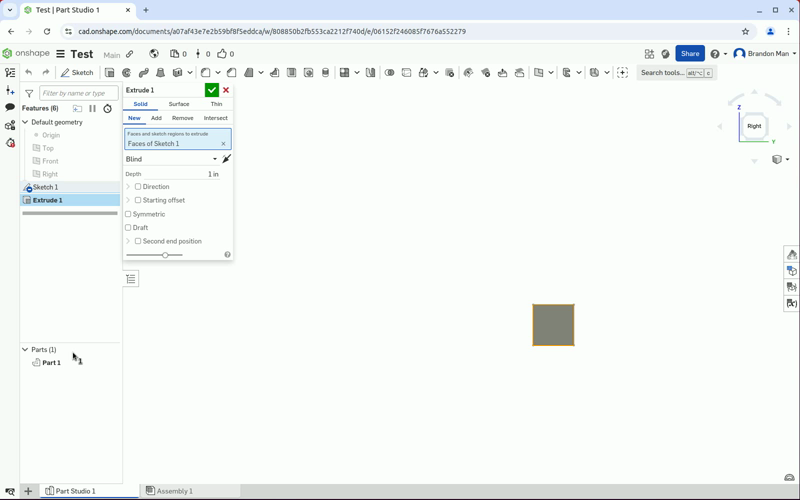
mouse_move(143, 106)
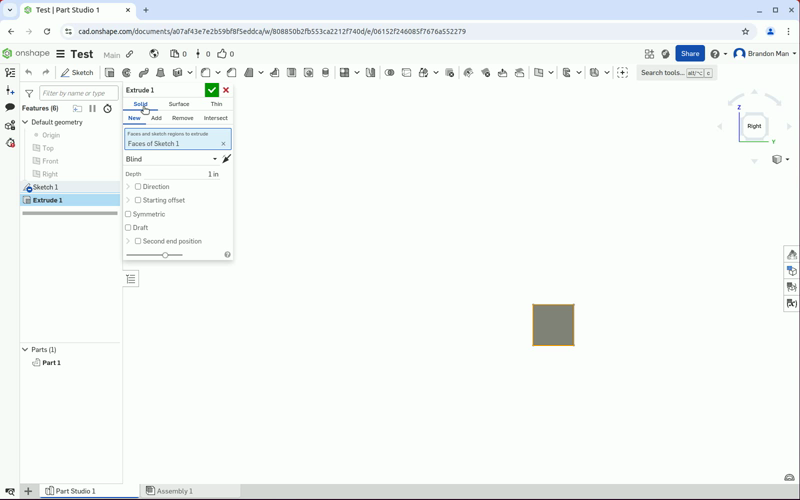
click(143, 106)
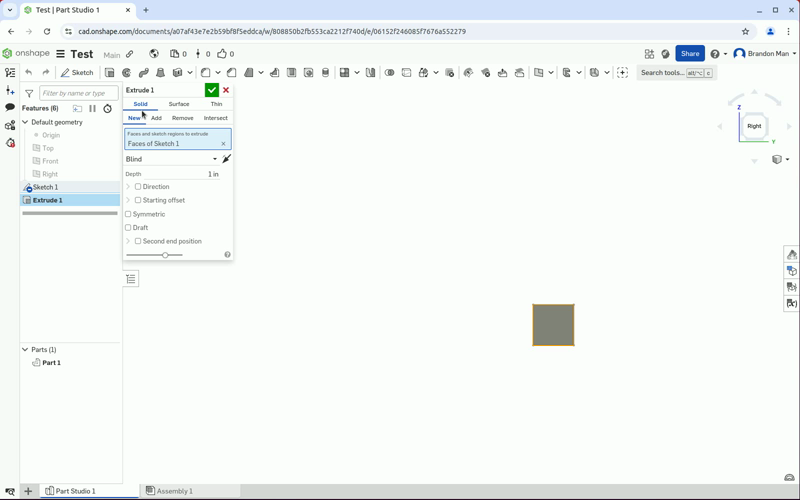
mouse_move(137, 120)
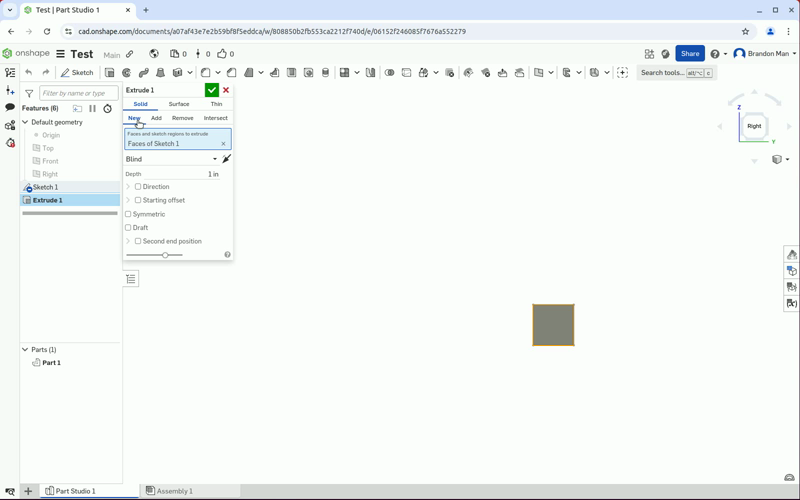
click(137, 120)
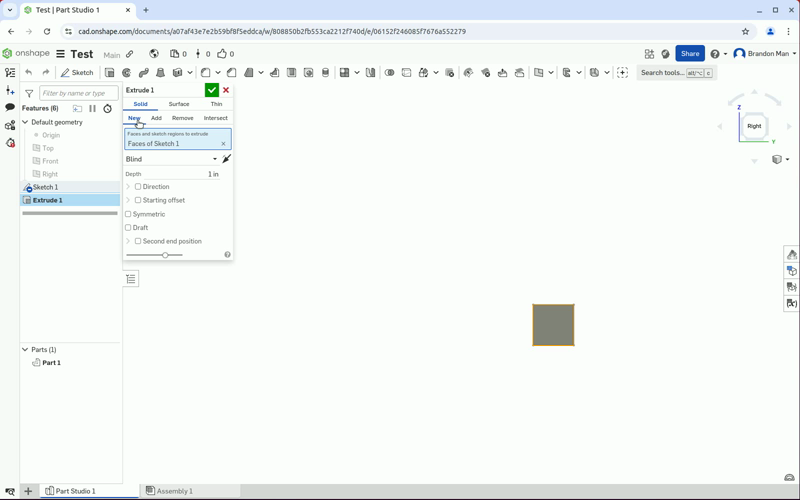
key(tab, 4)
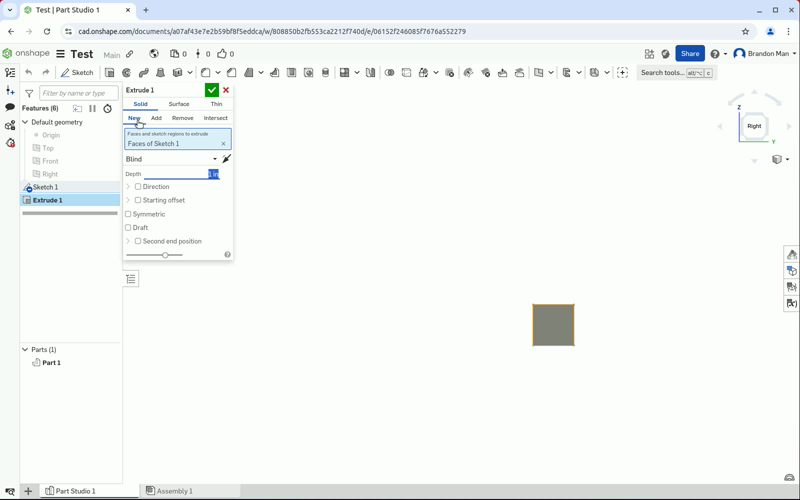
text(-5.777)
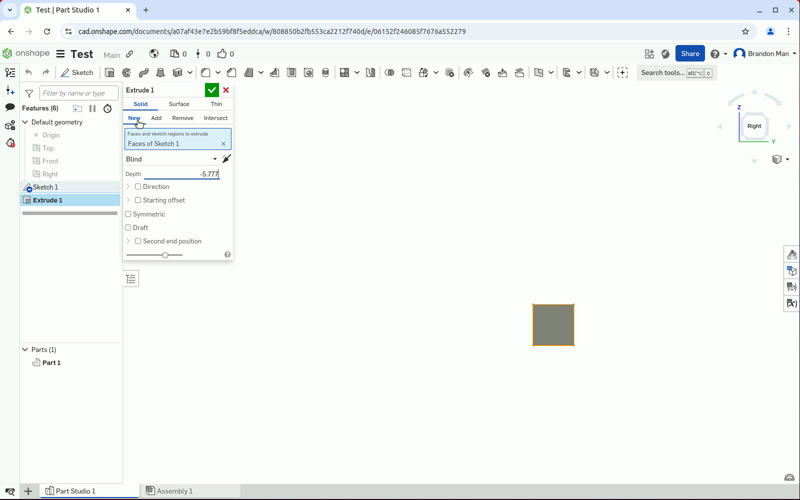
key(enter)
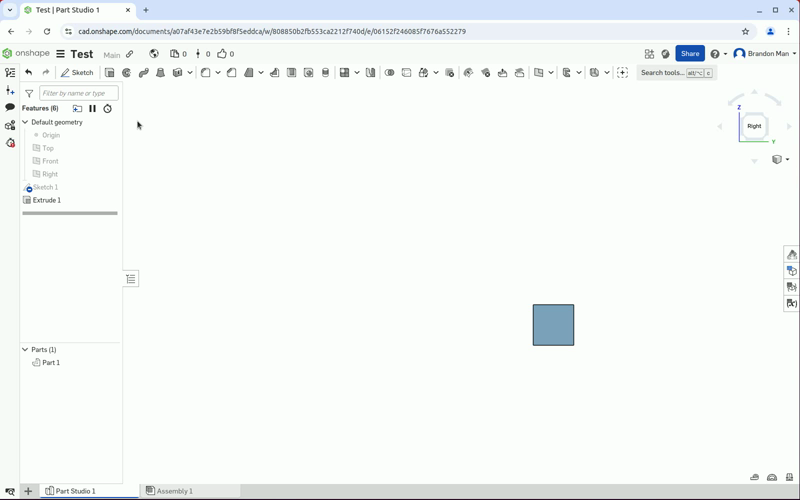
key(shift+h)
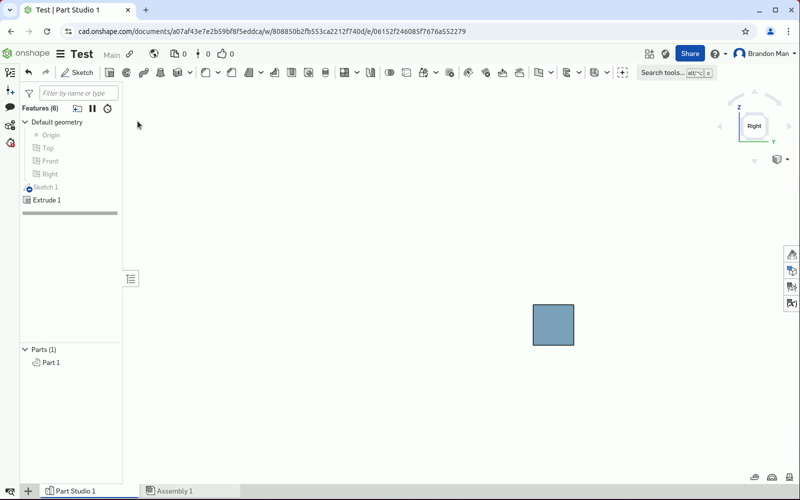
key(shift+h)
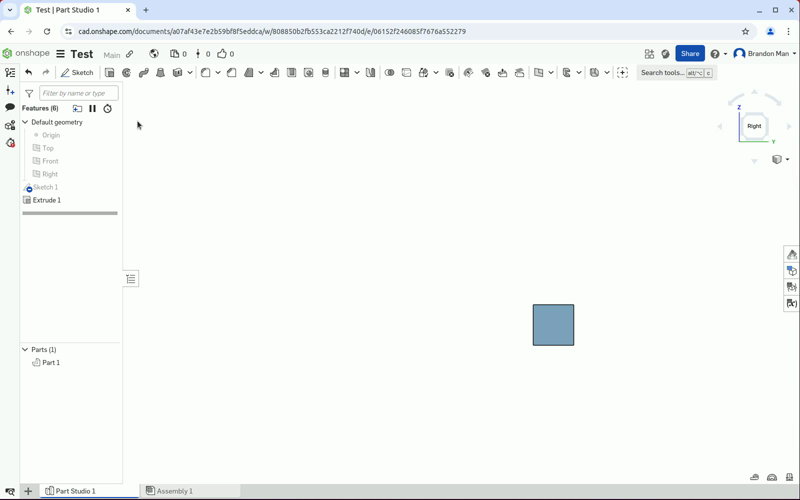
mouse_move(73, 189)
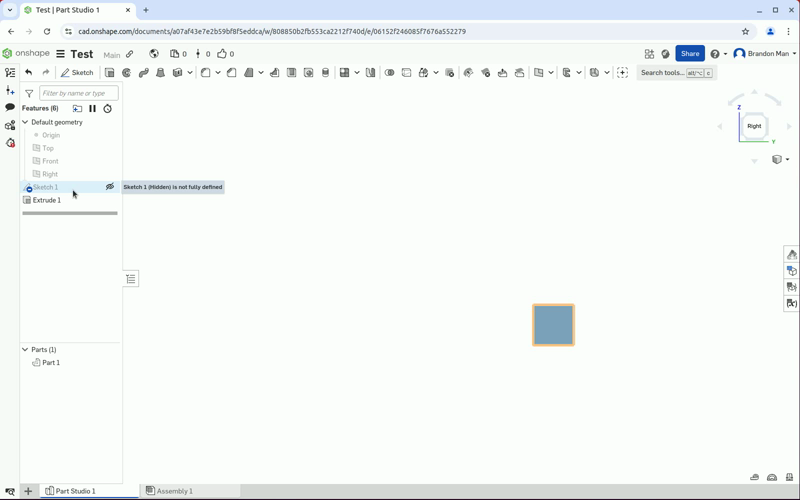
click(73, 189)
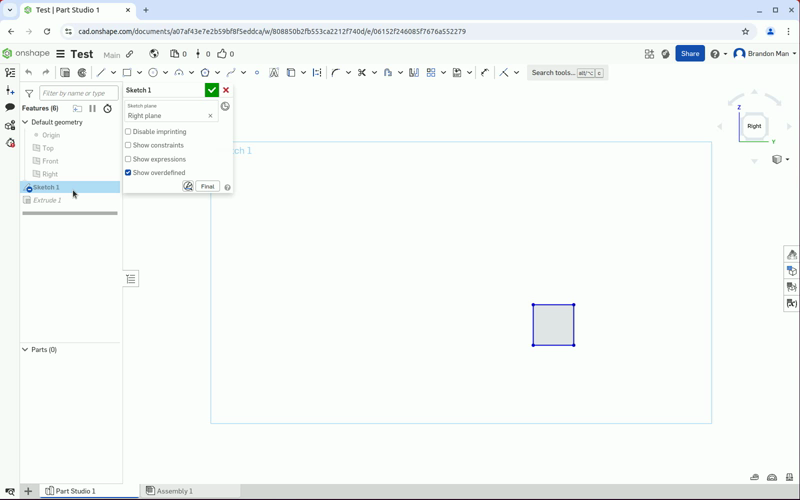
mouse_move(229, 92)
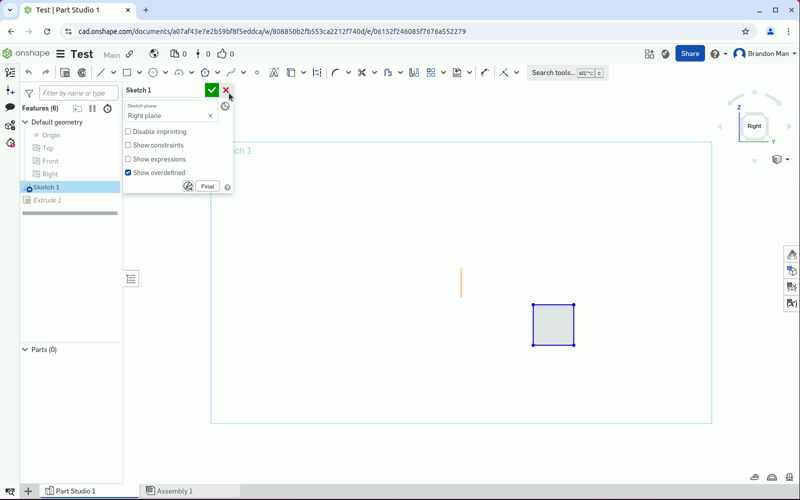
click(229, 92)
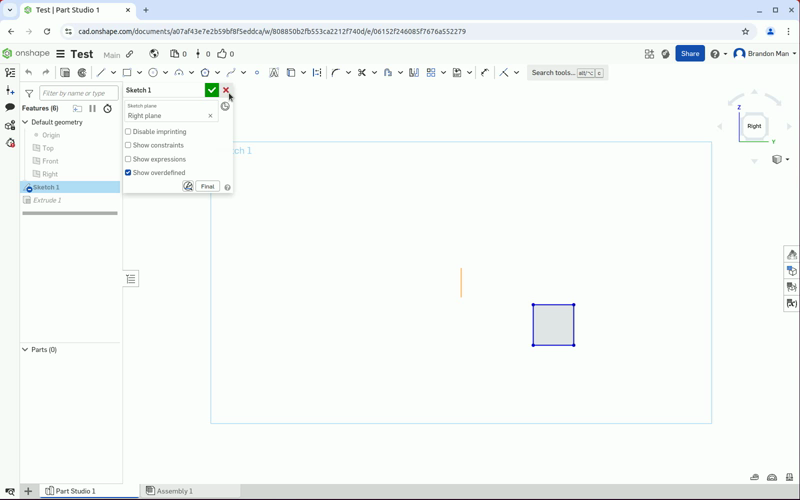
key(shift+s)
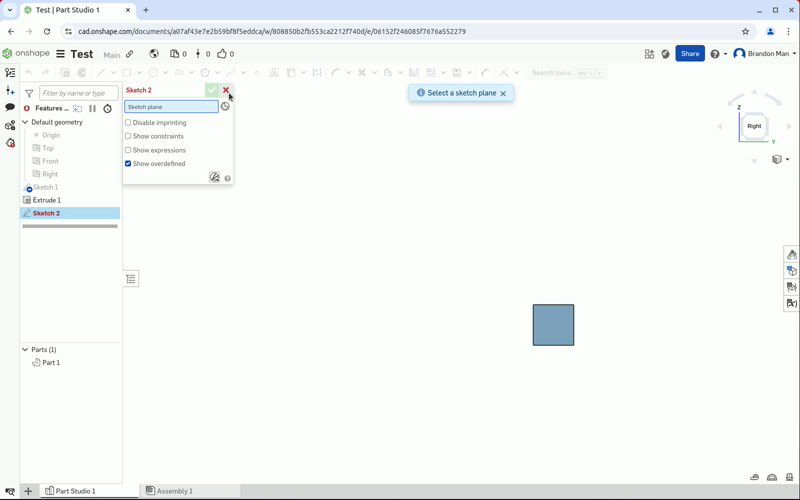
mouse_move(73, 176)
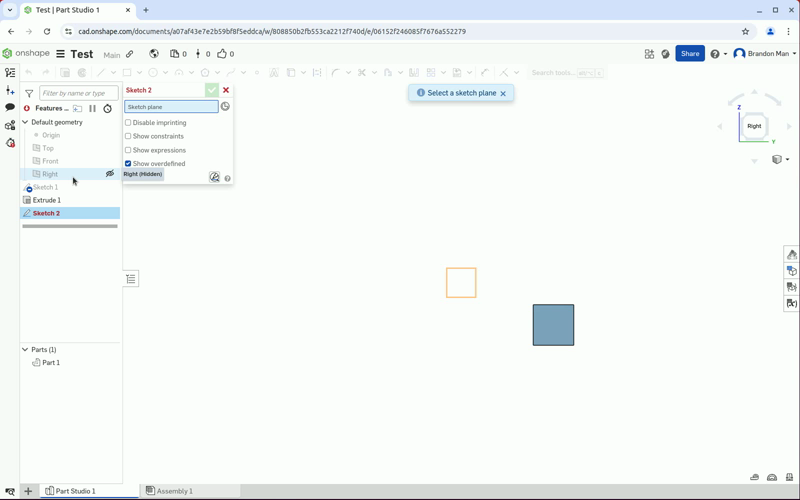
click(73, 176)
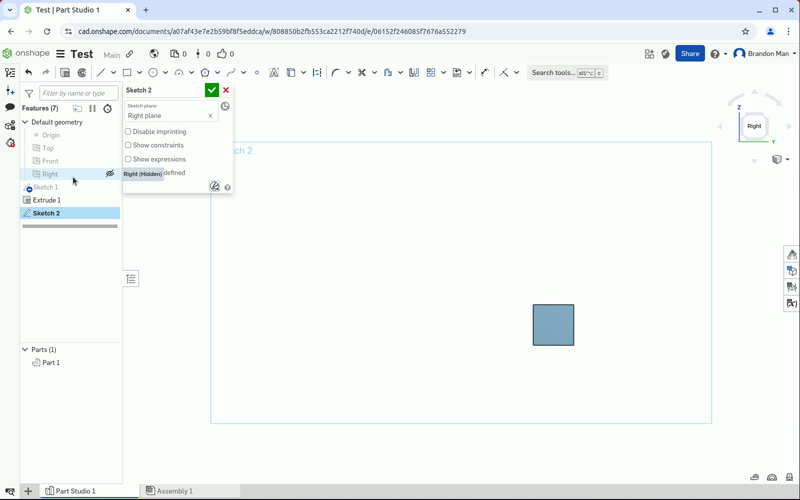
mouse_move(73, 352)
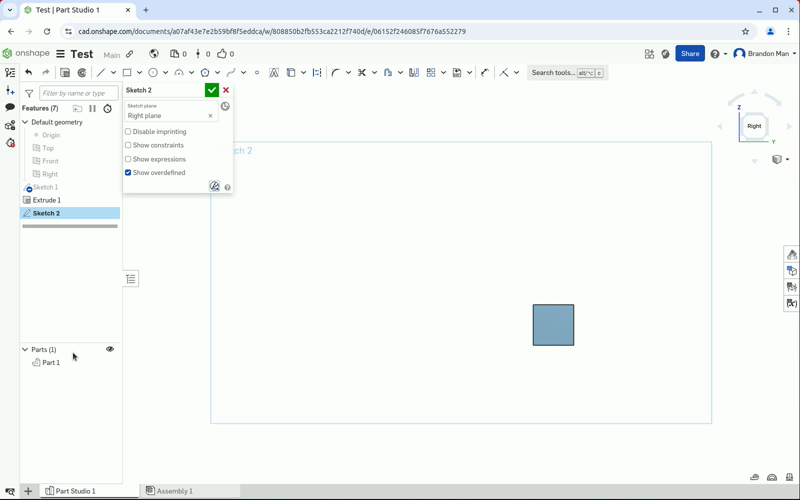
key(y)
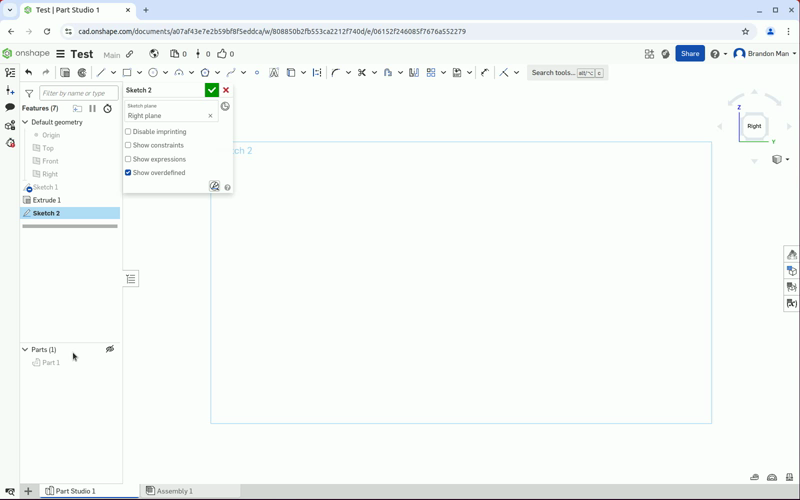
key(l)
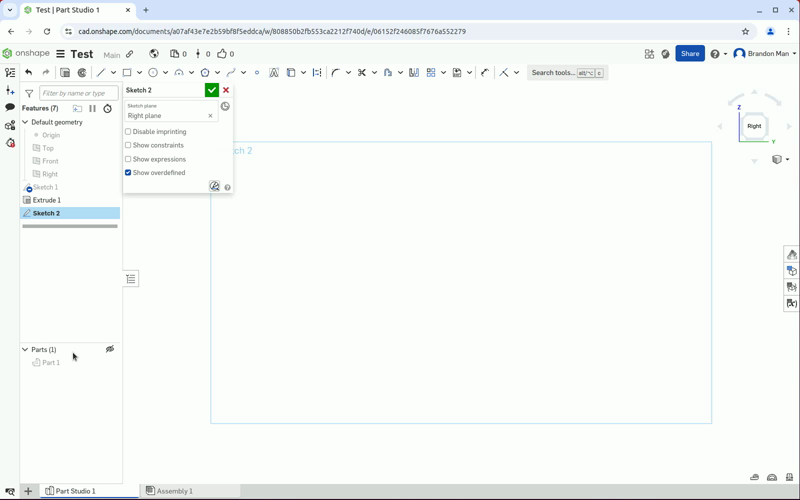
key_down(shift)
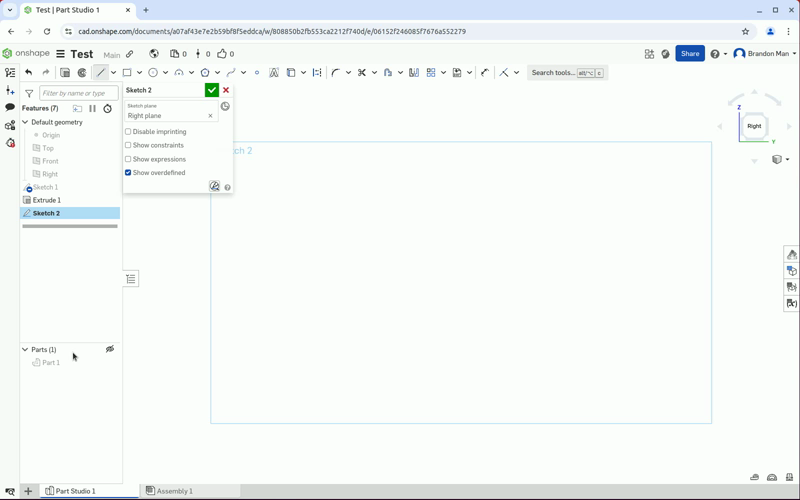
mouse_move(492, 345)
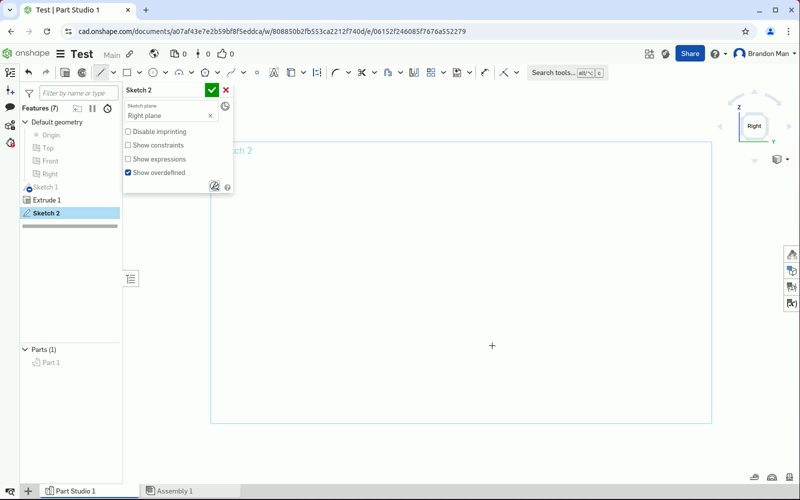
click(492, 345)
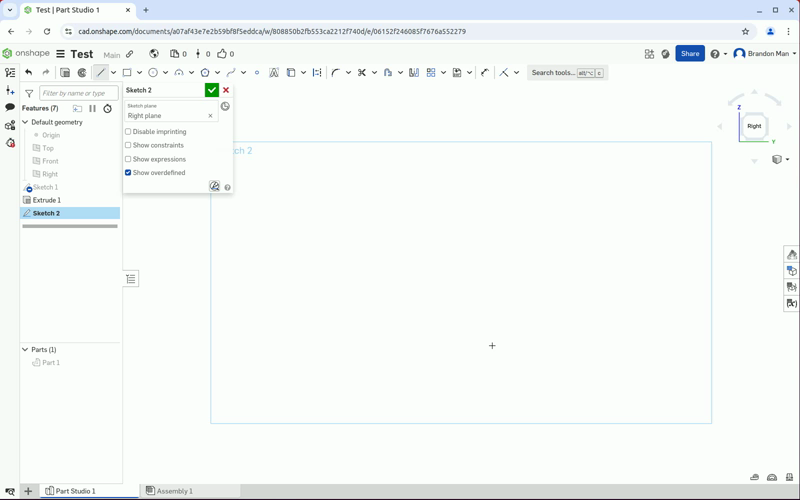
key_up(shift)
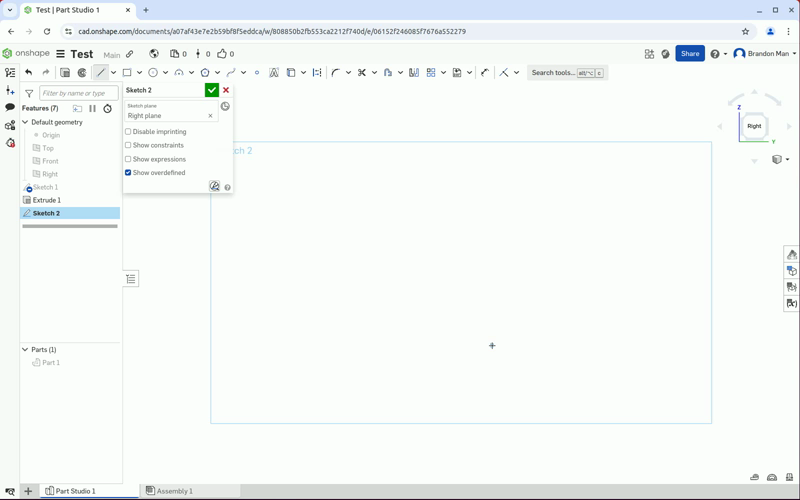
key_down(shift)
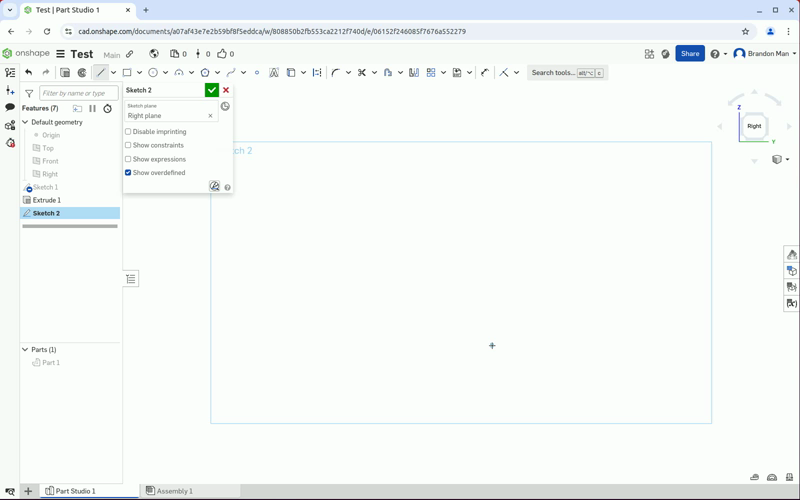
mouse_move(522, 345)
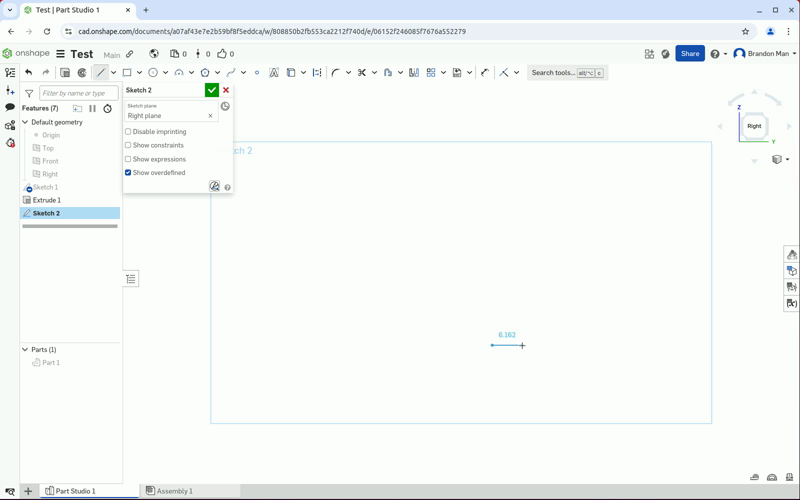
mouse_move(533, 345)
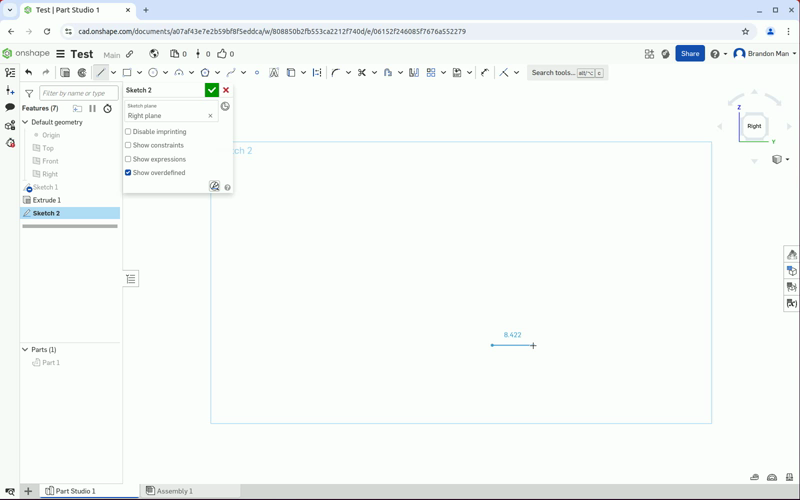
click(533, 345)
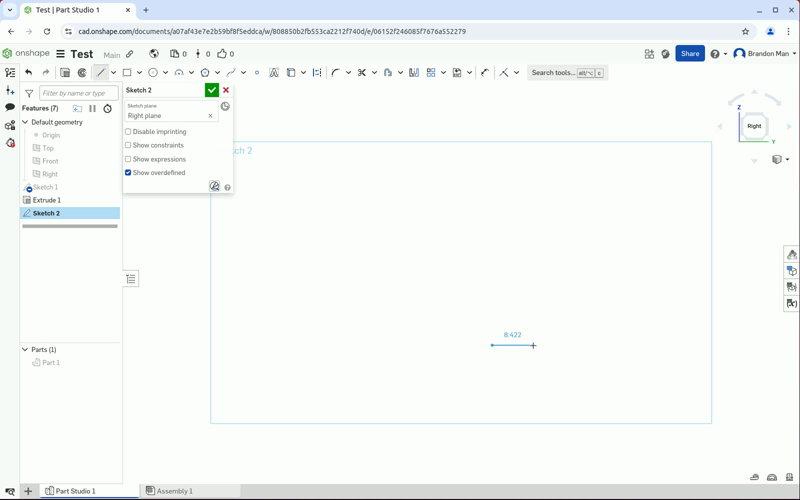
key_up(shift)
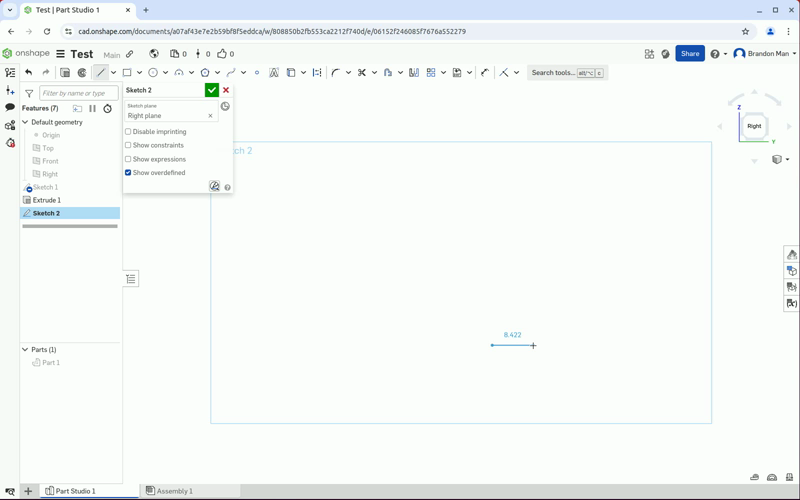
key_down(shift)
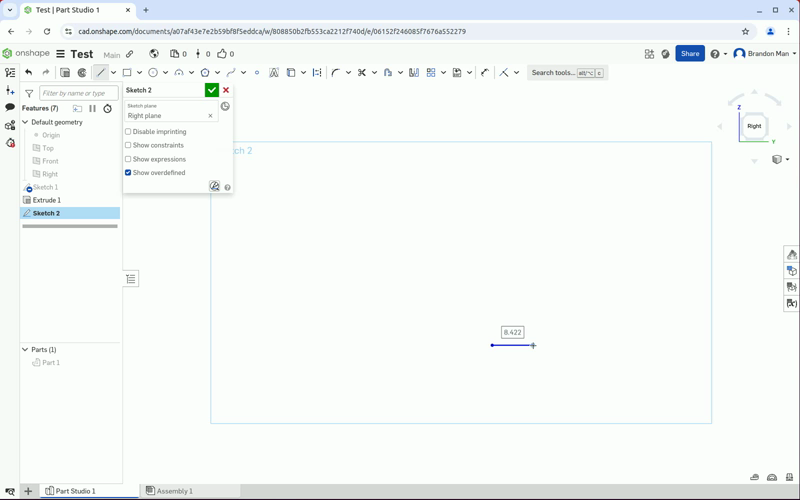
mouse_move(563, 345)
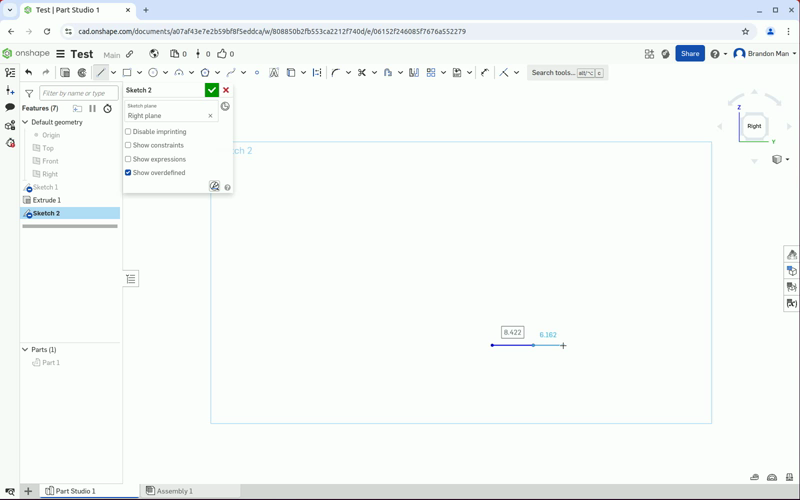
mouse_move(533, 304)
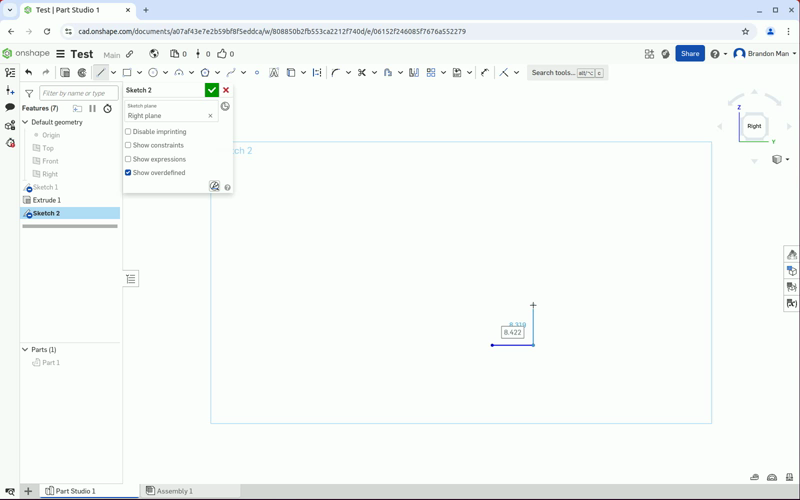
click(533, 304)
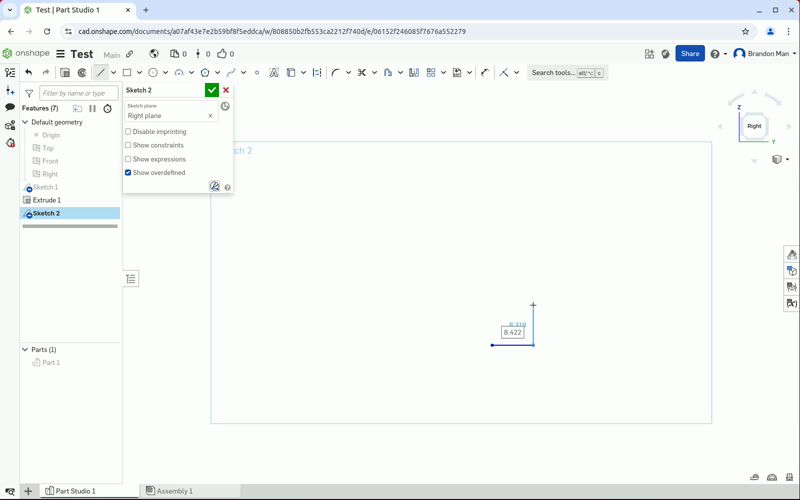
key_up(shift)
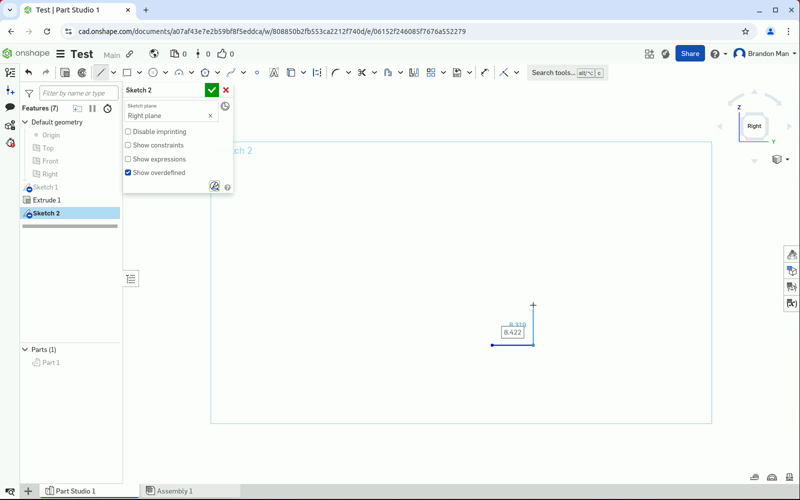
key_down(shift)
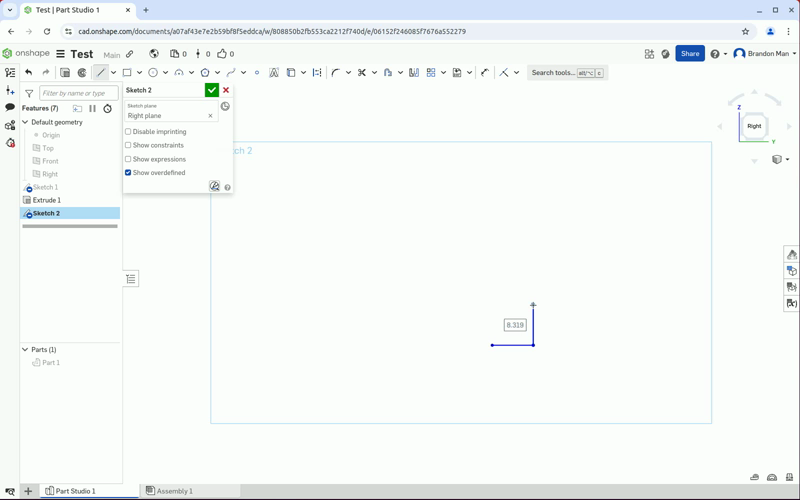
mouse_move(563, 304)
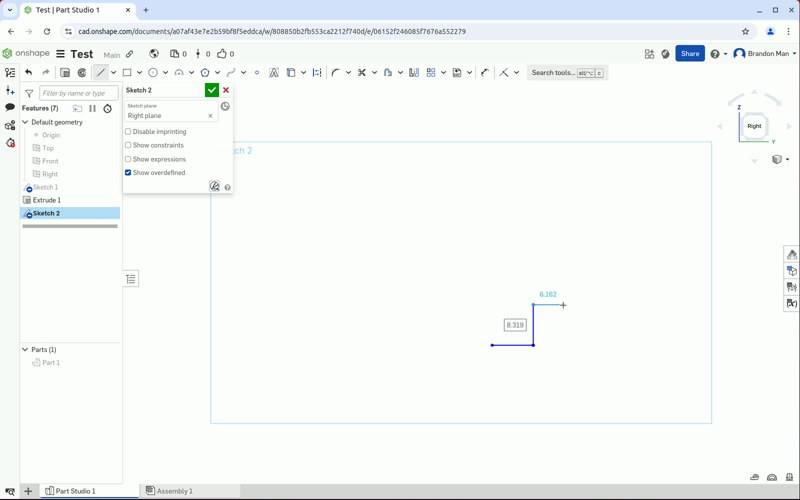
mouse_move(492, 304)
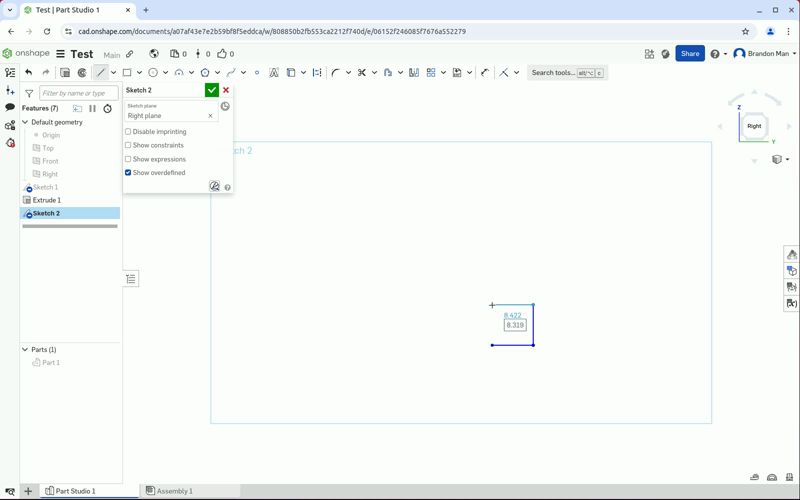
click(492, 304)
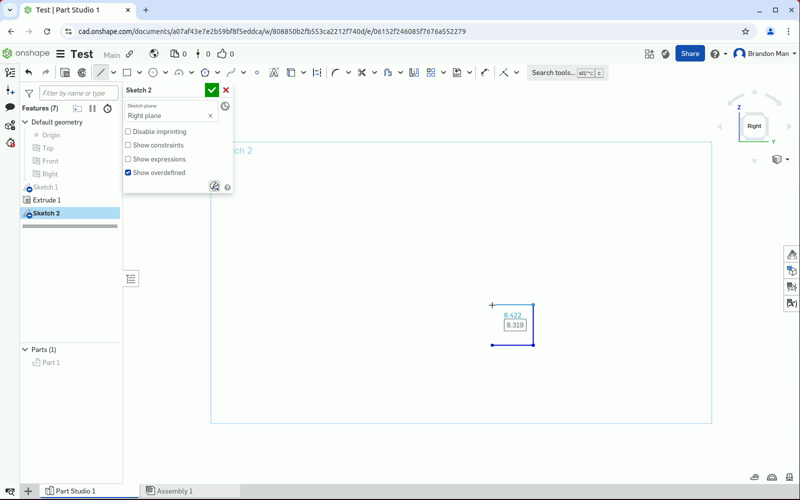
key_up(shift)
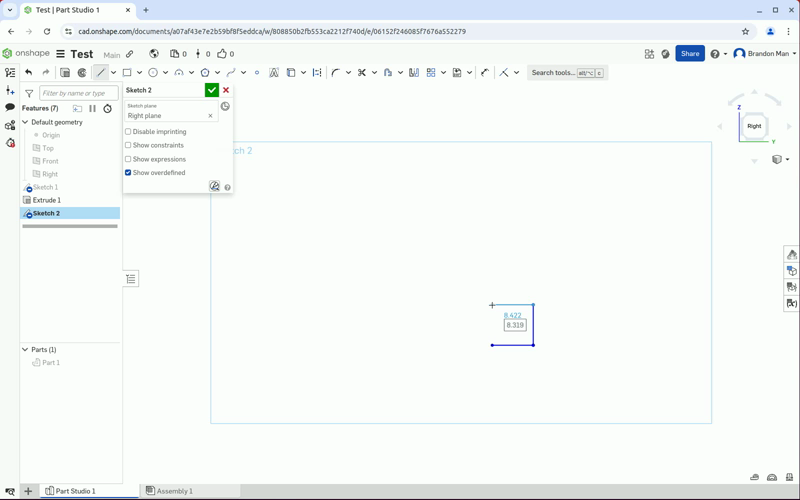
mouse_move(522, 304)
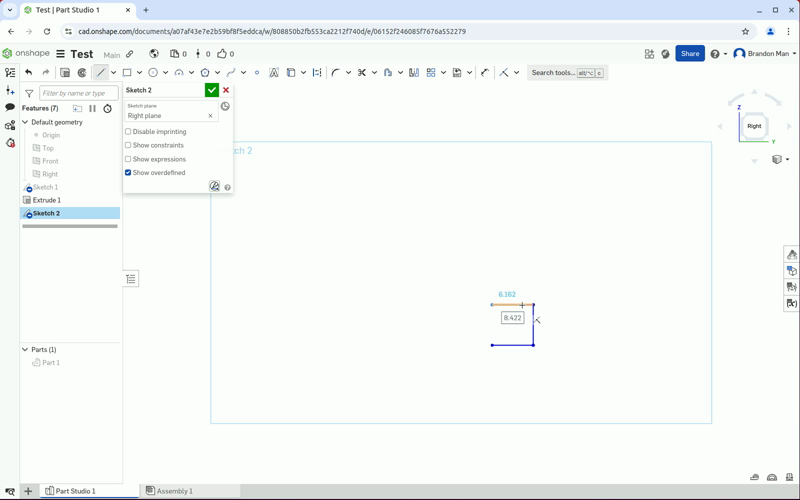
key_down(shift)
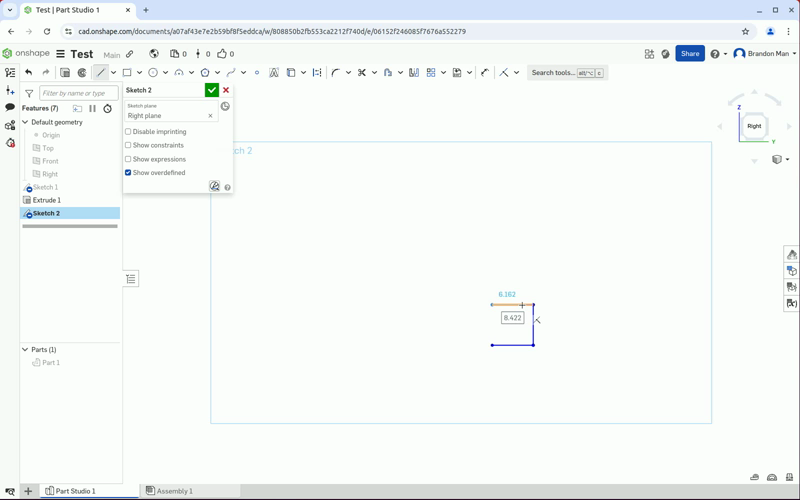
mouse_move(492, 345)
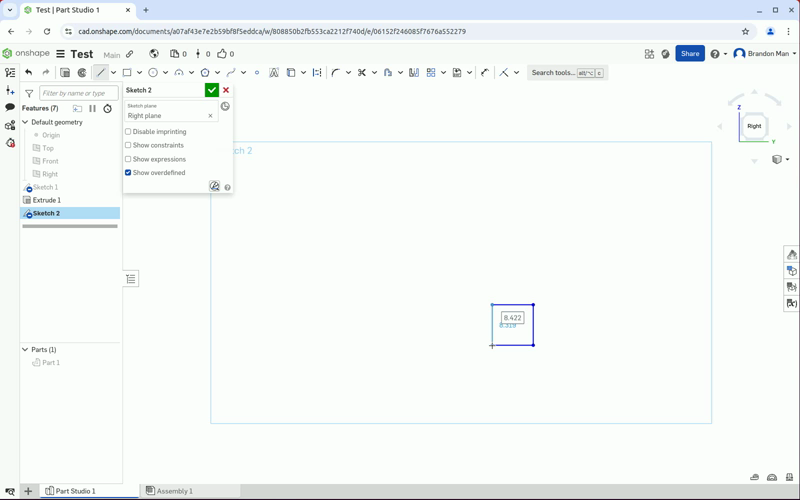
key_up(shift)
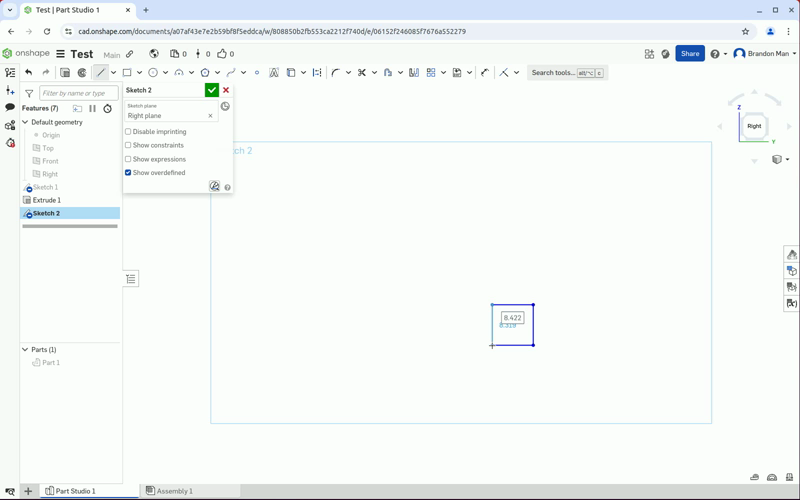
click(492, 345)
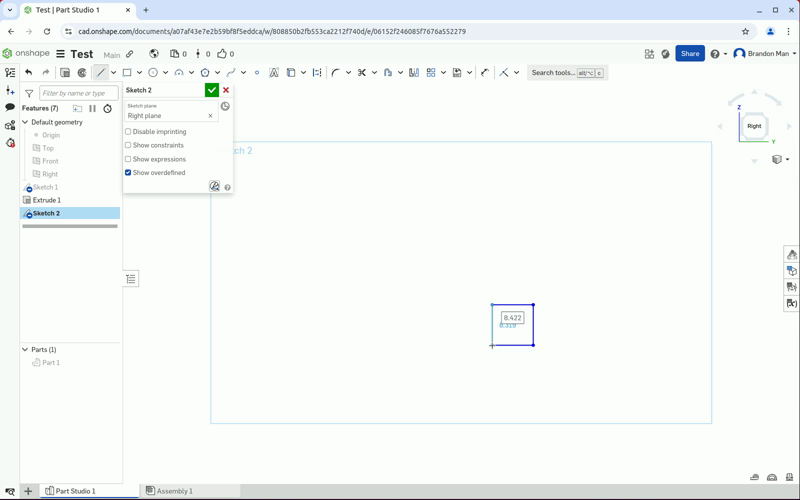
key(esc)
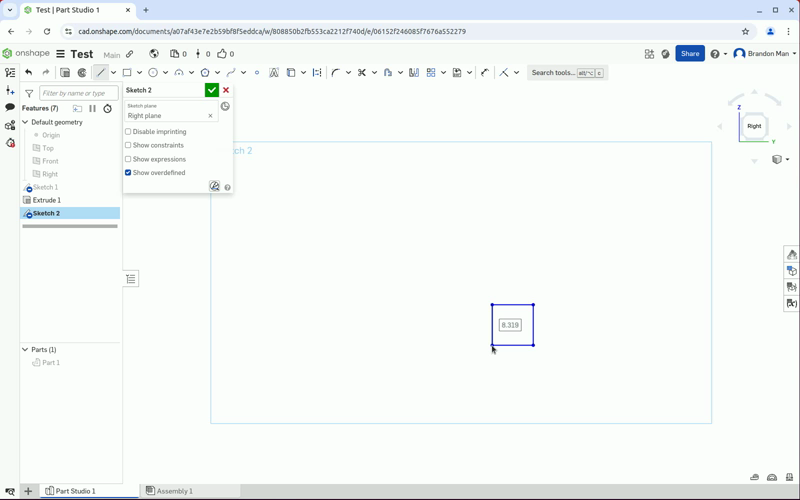
mouse_move(515, 339)
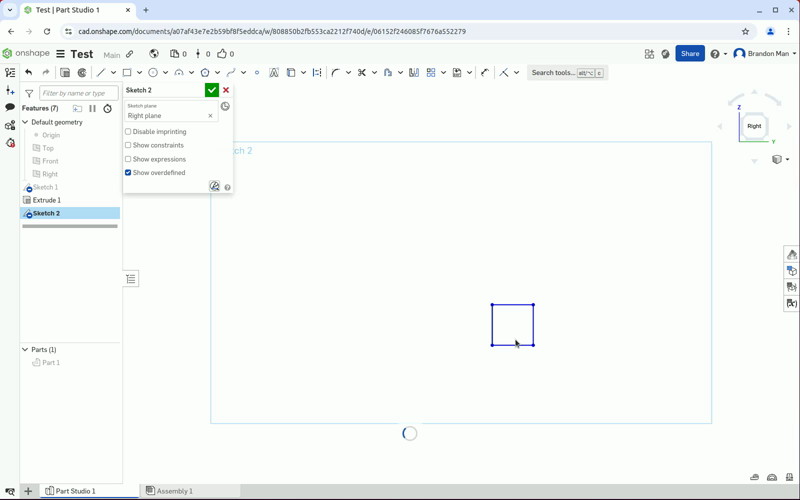
scroll(6)
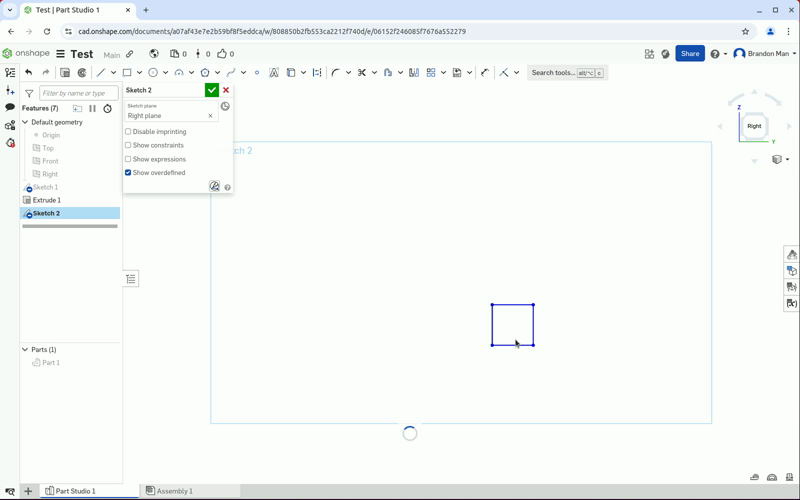
scroll(6)
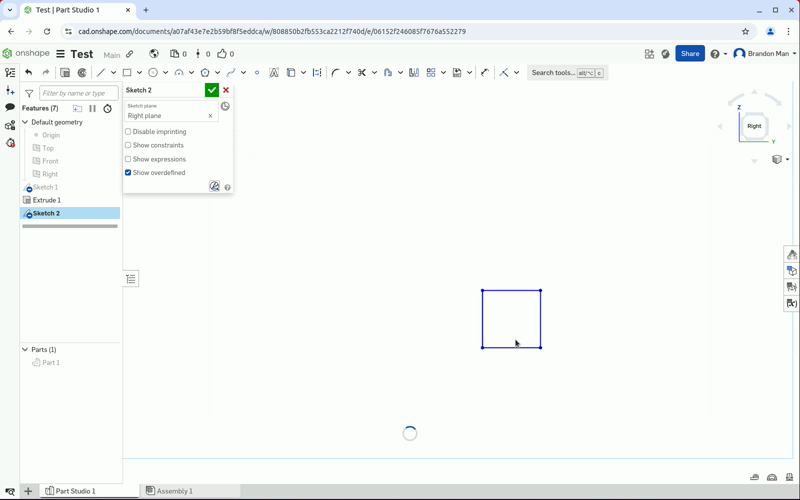
scroll(6)
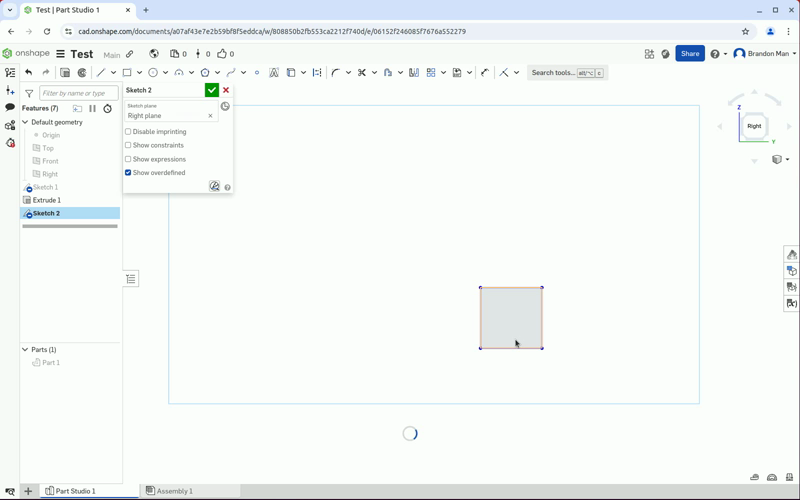
scroll(6)
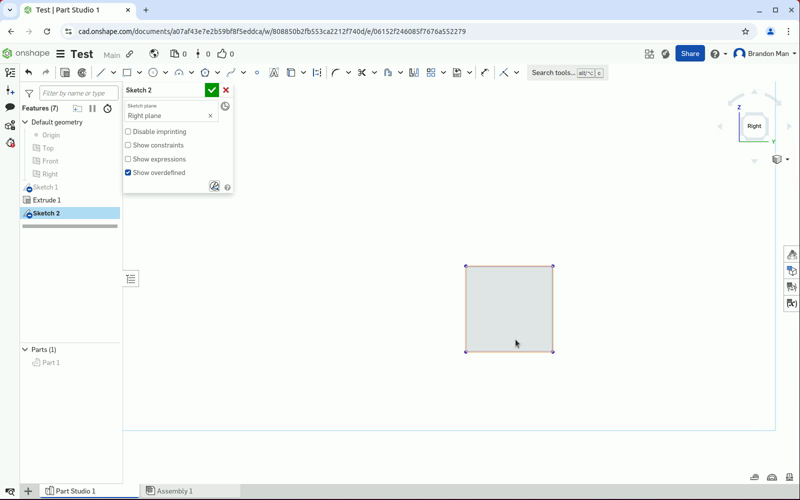
scroll(6)
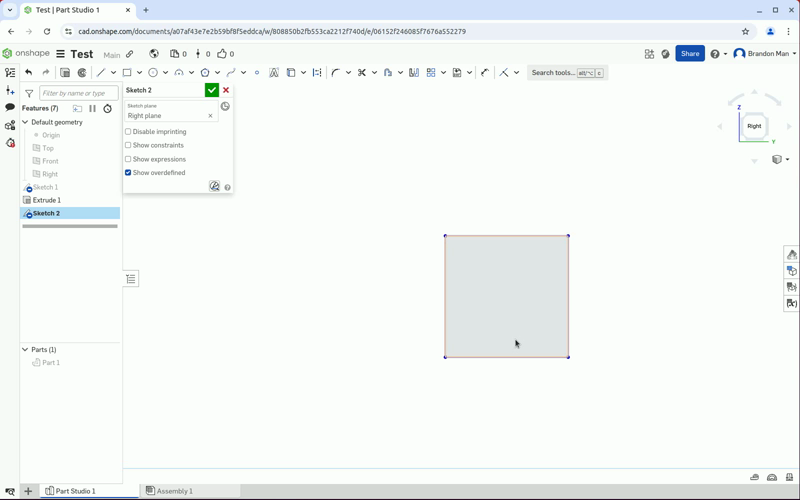
scroll(6)
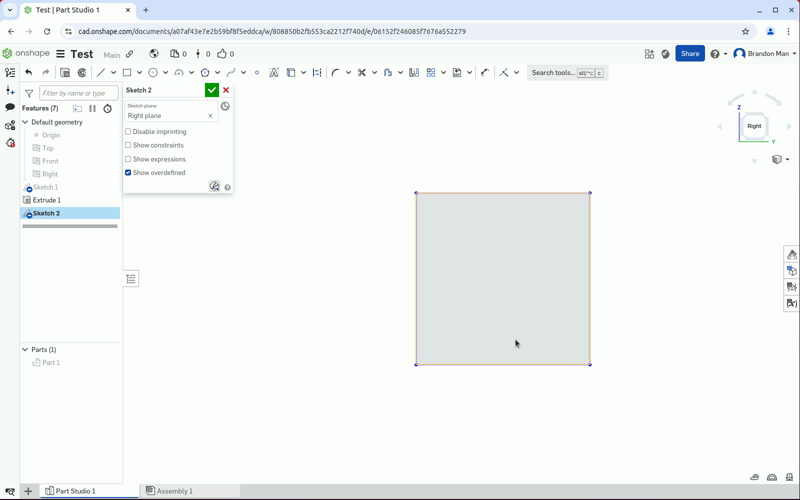
scroll(6)
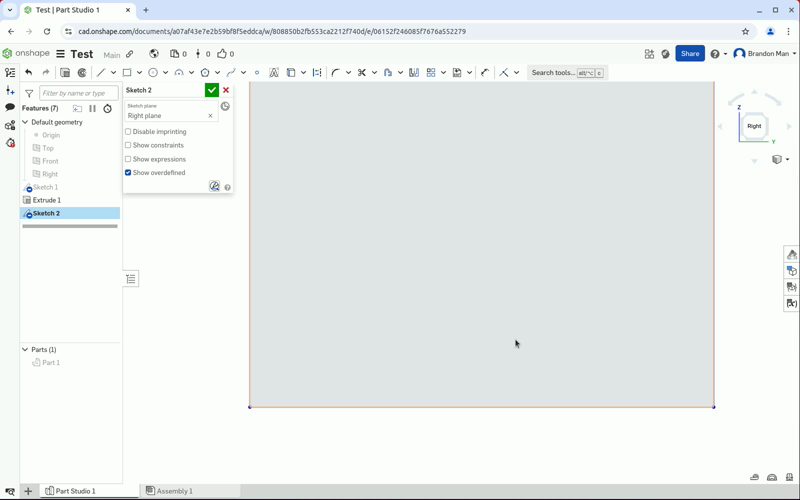
click(515, 339)
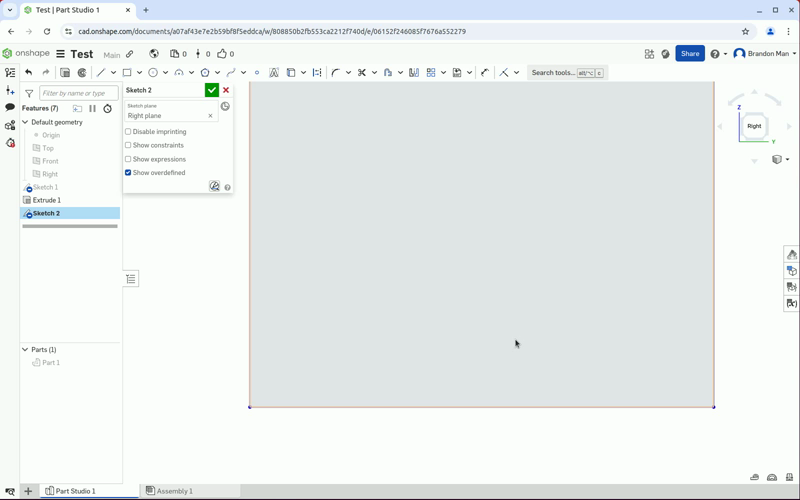
scroll(-6)
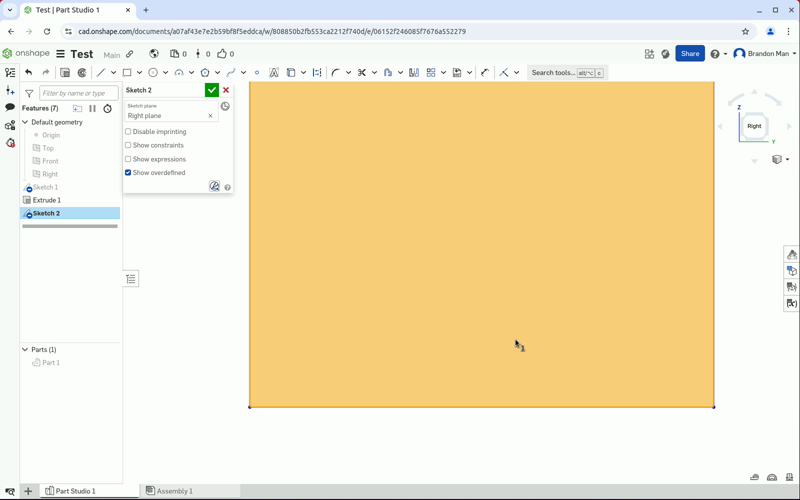
scroll(-6)
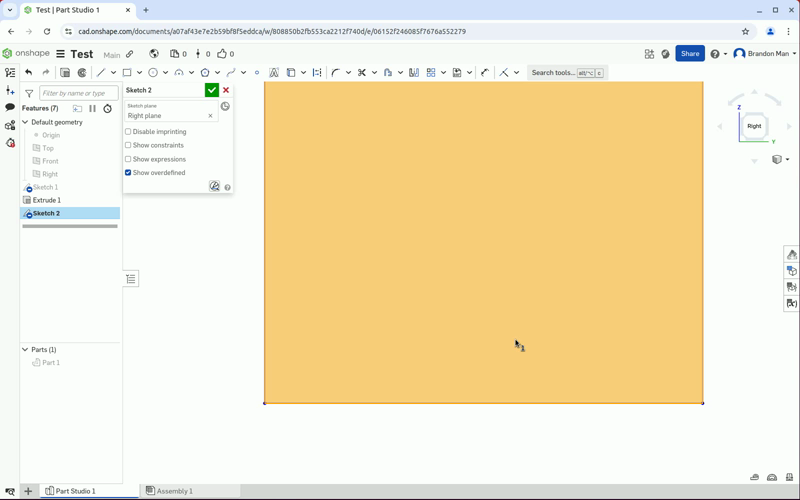
scroll(-6)
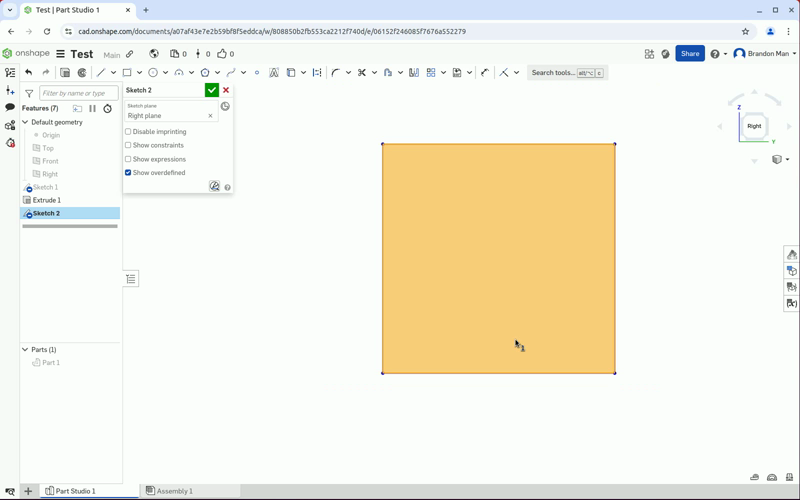
scroll(-6)
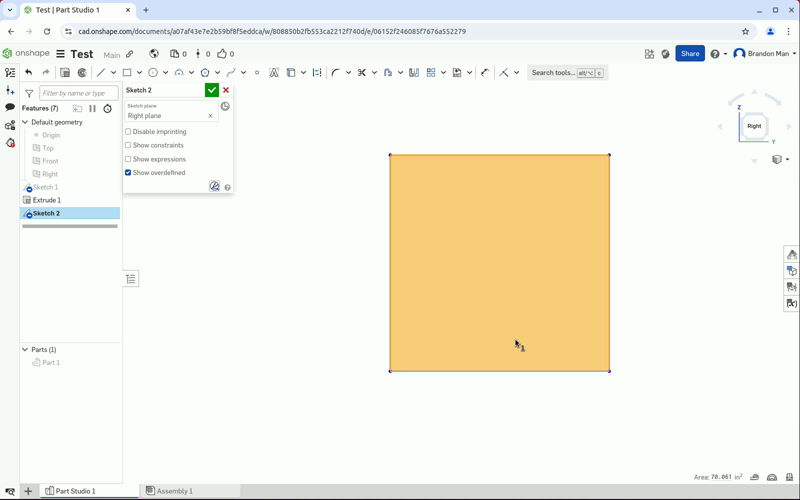
scroll(-6)
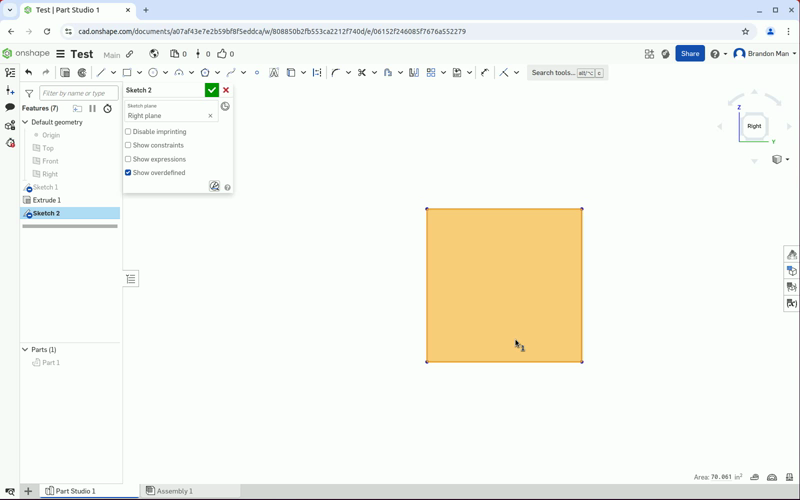
scroll(-6)
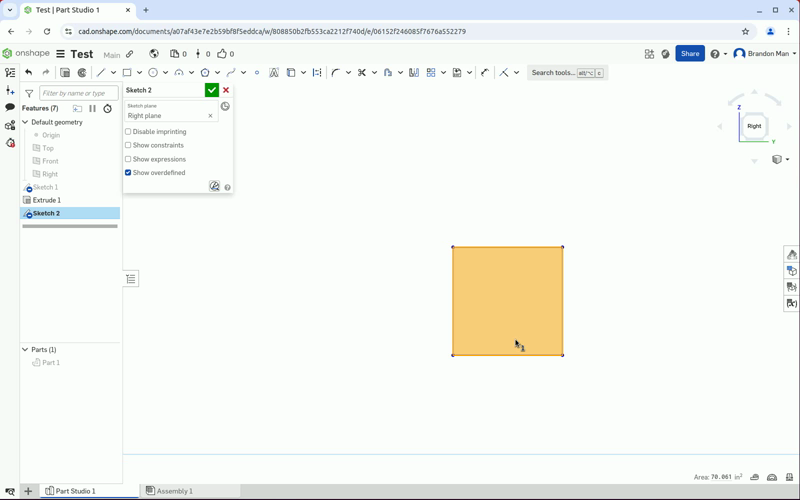
scroll(-6)
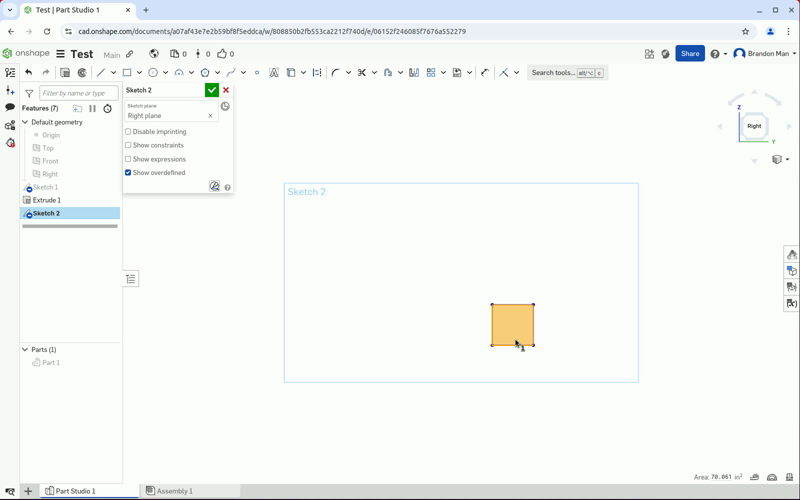
mouse_move(73, 352)
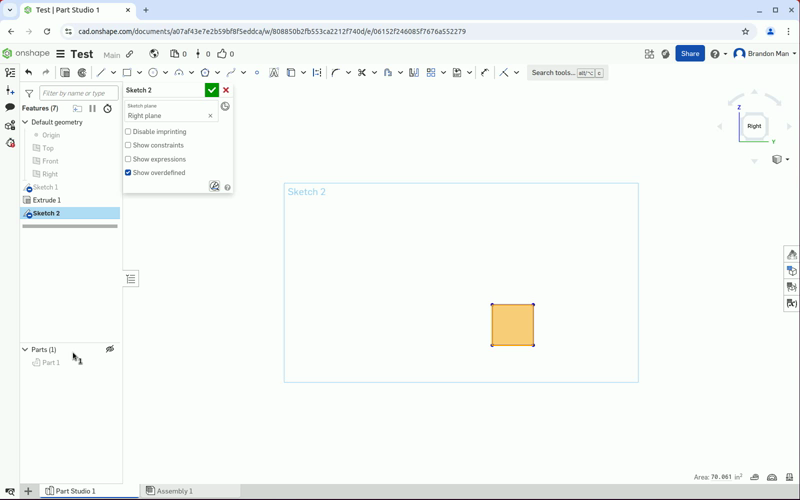
key(shift+y)
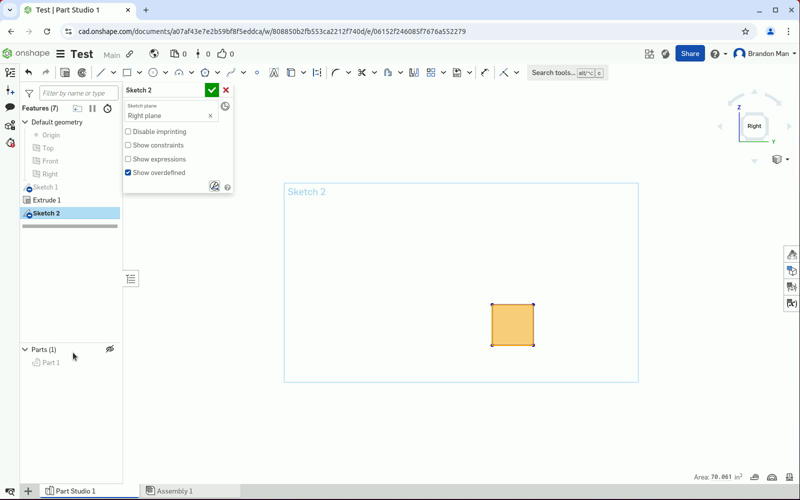
key(shift+e)
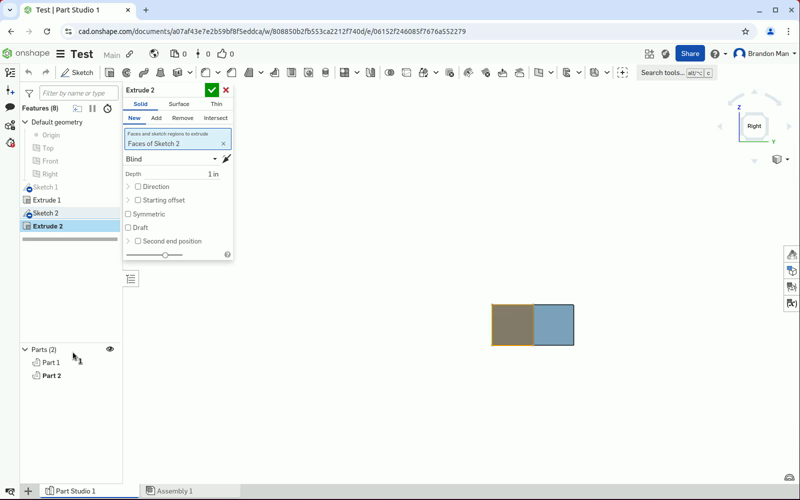
mouse_move(143, 106)
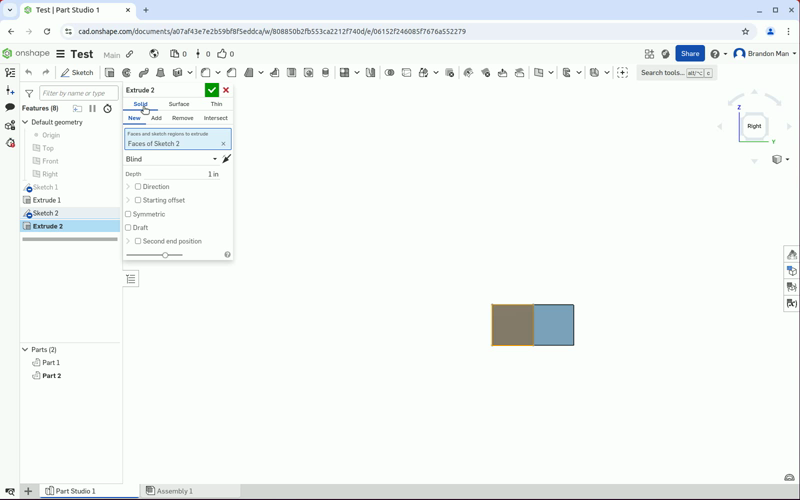
click(143, 106)
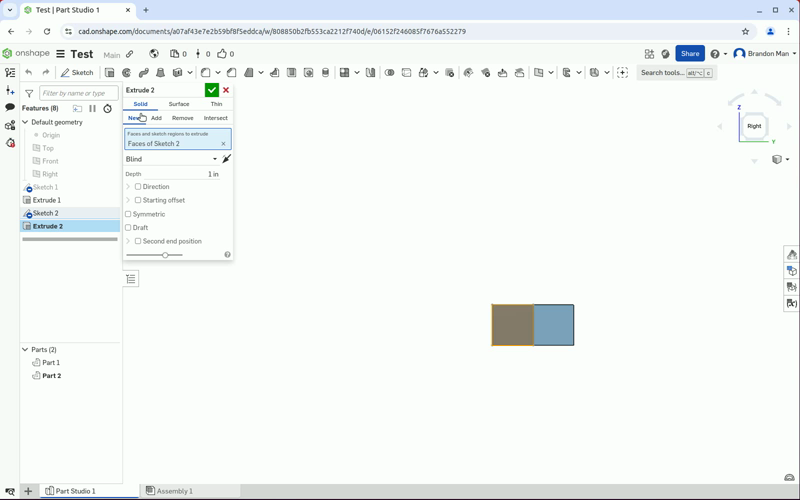
mouse_move(137, 120)
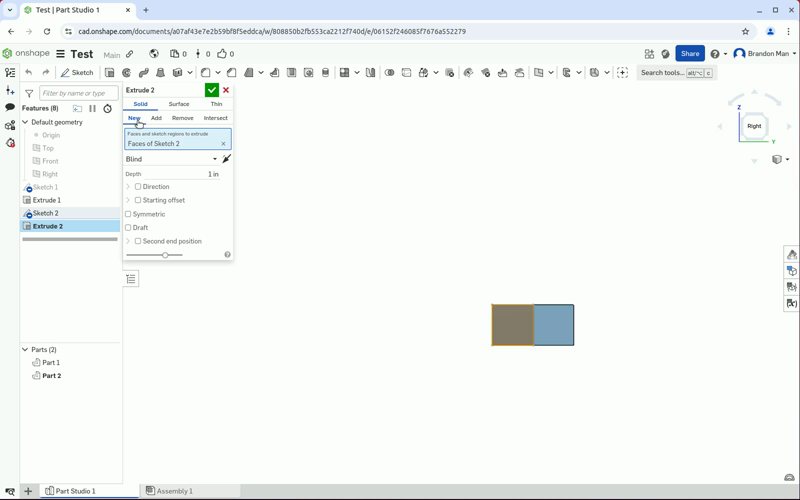
click(137, 120)
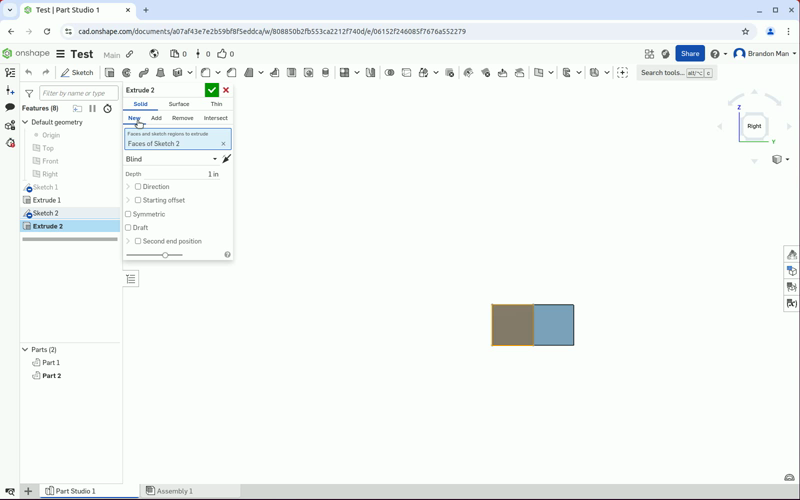
key(tab, 4)
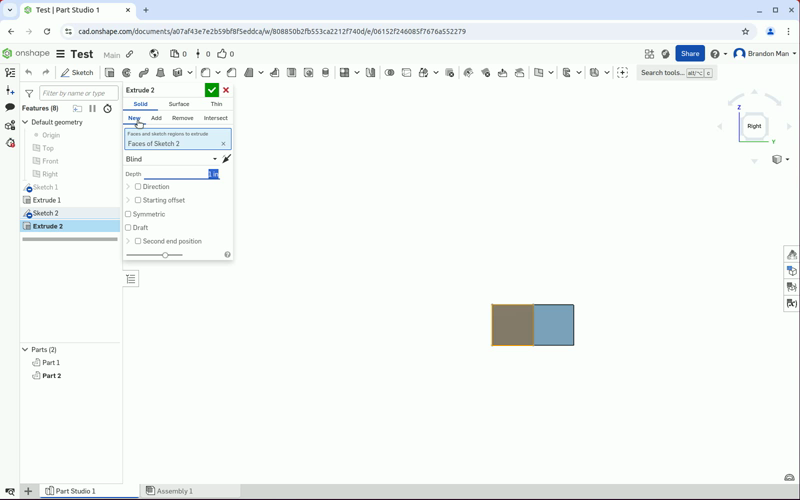
text(-13.961)
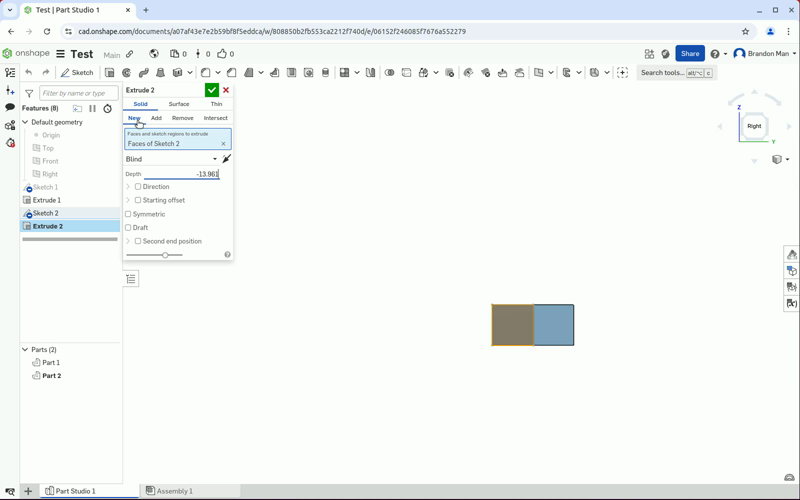
key(enter)
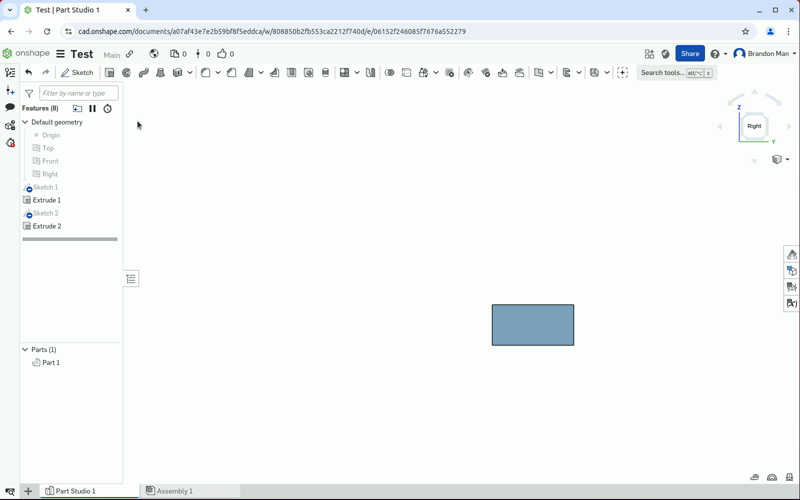
key(shift+h)
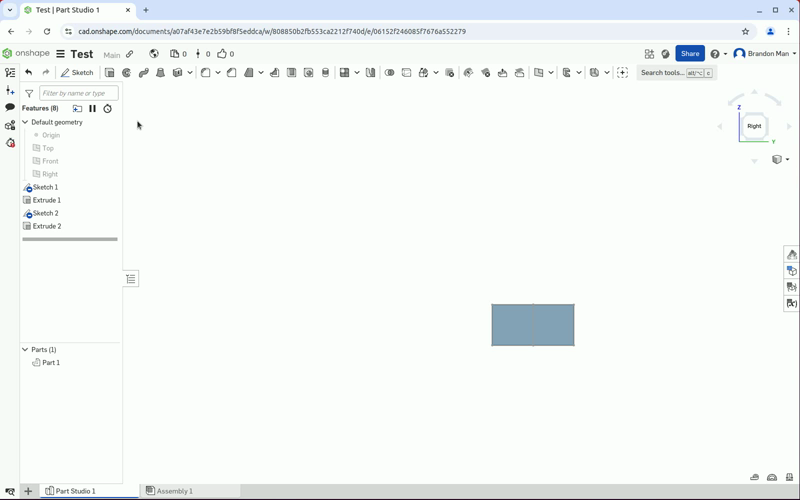
key(shift+h)
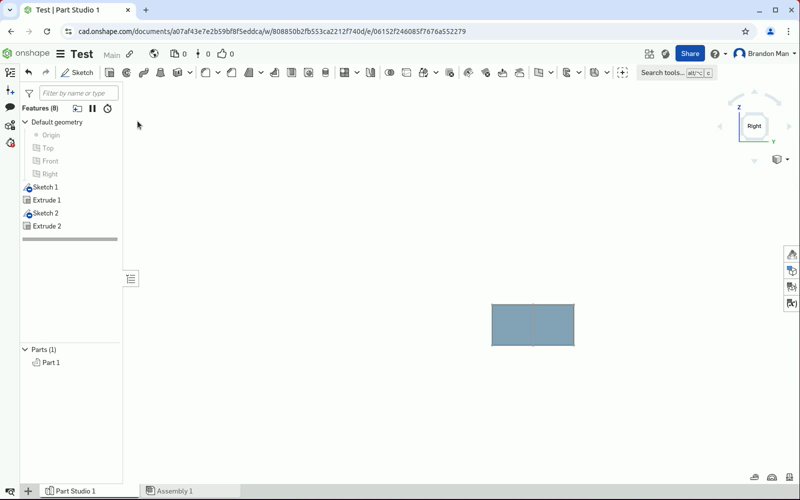
key(shift+7)
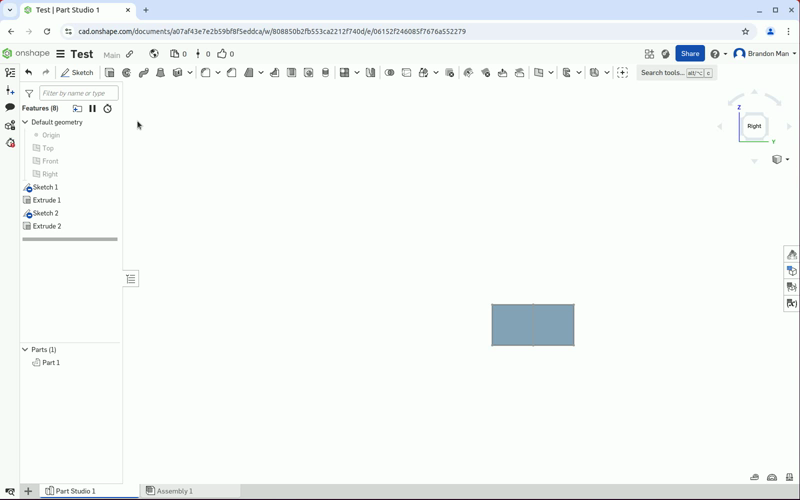
key(right, 2)
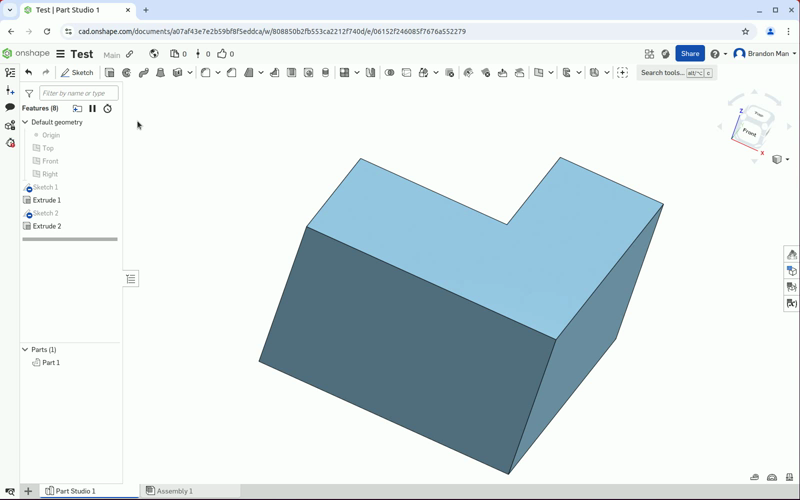
key(down, 2)
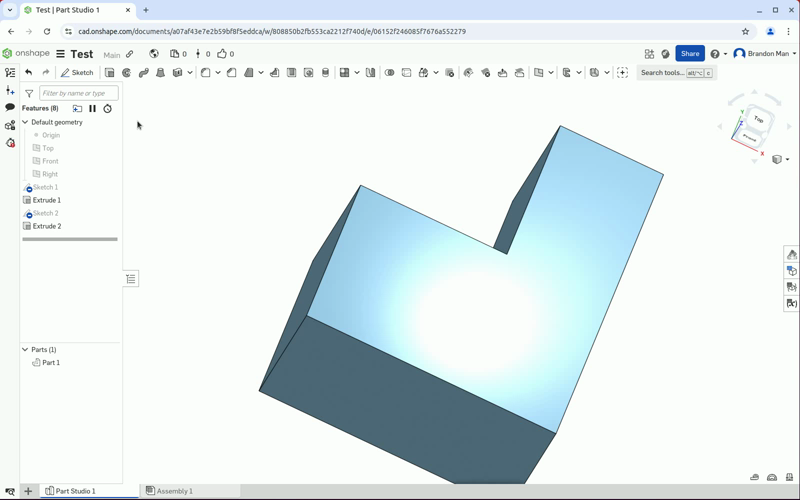
key(up, 2)
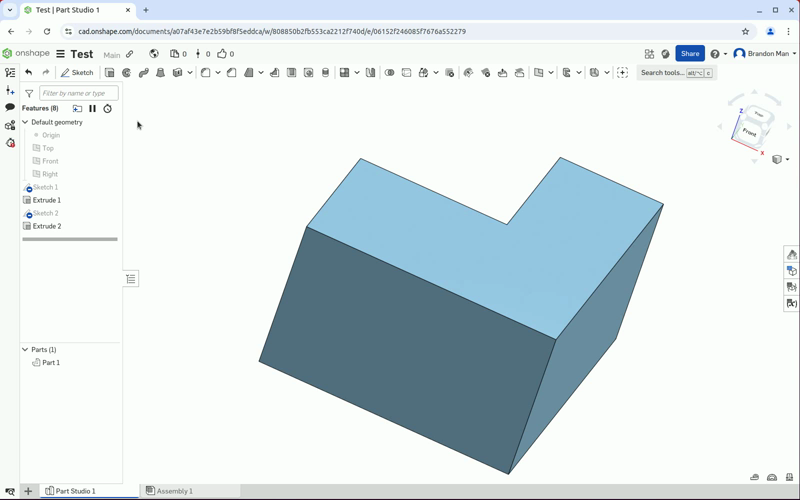
key(left, 2)
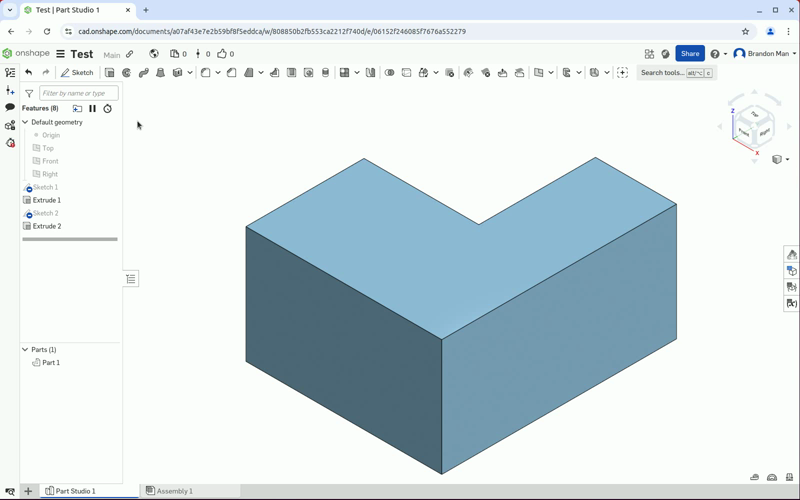
mouse_move(73, 189)
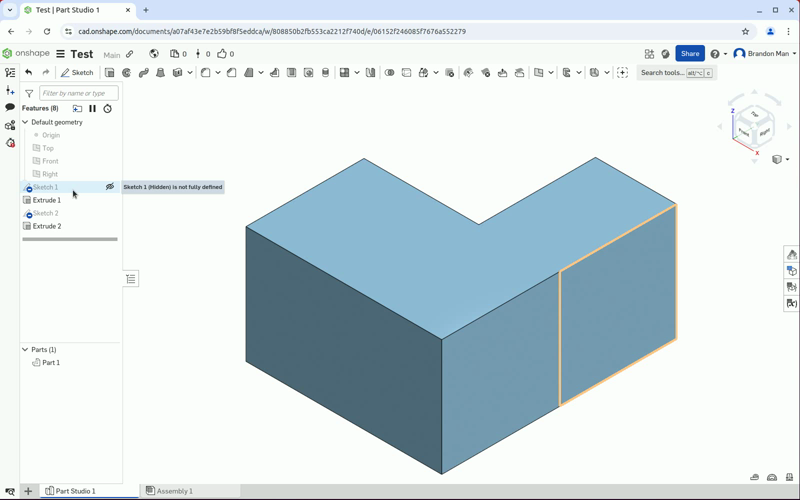
click(73, 189)